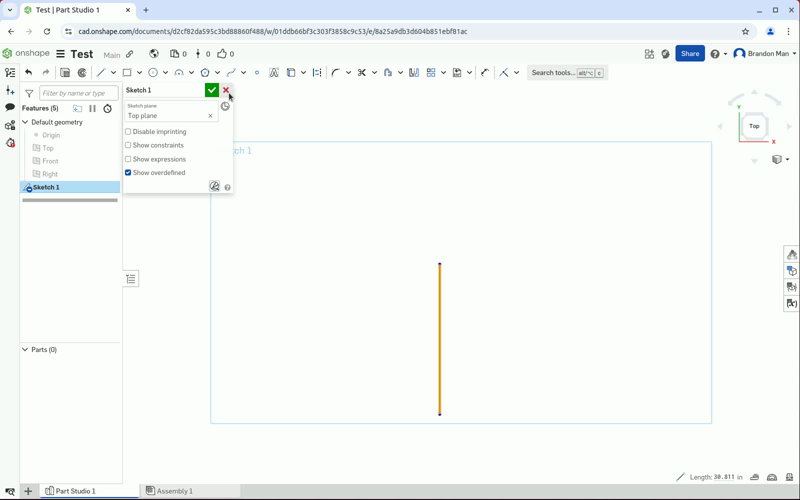
key(shift+h)
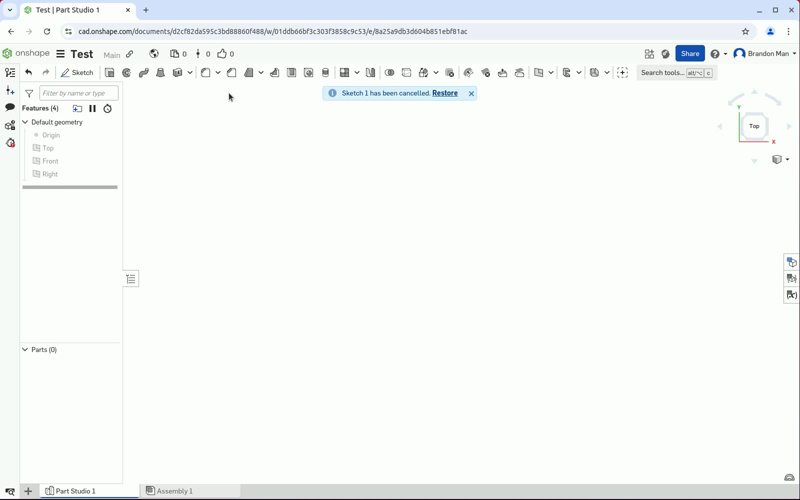
mouse_move(73, 352)
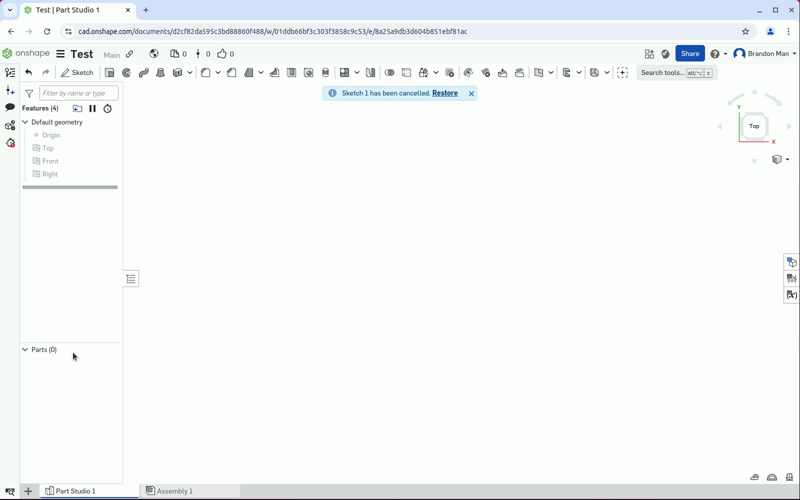
key(y)
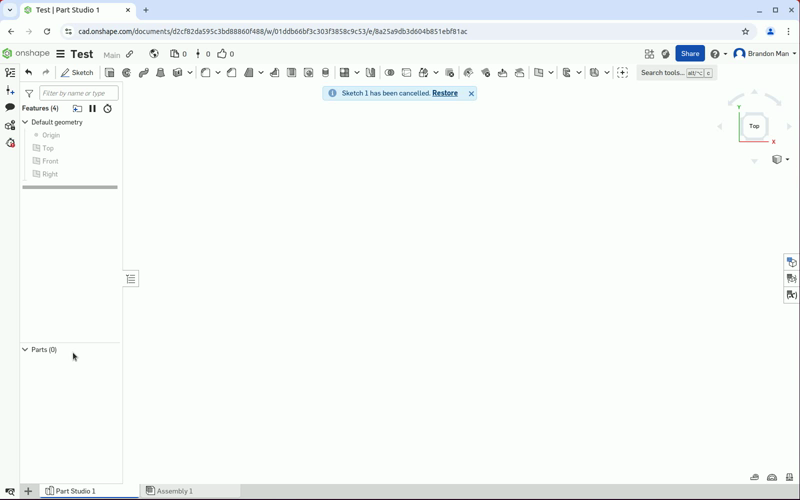
key(shift+p)
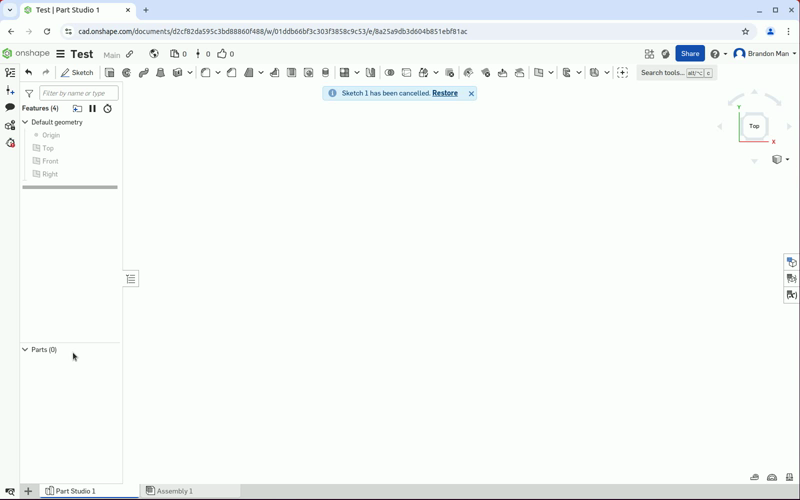
key(space)
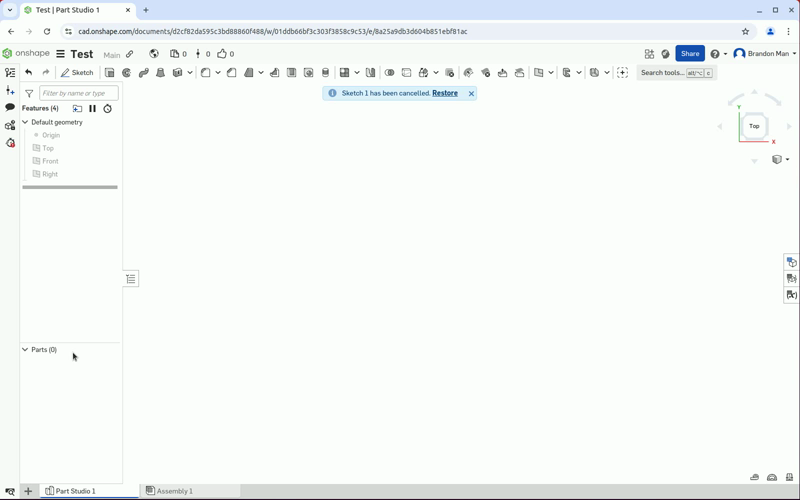
key_down(shift)
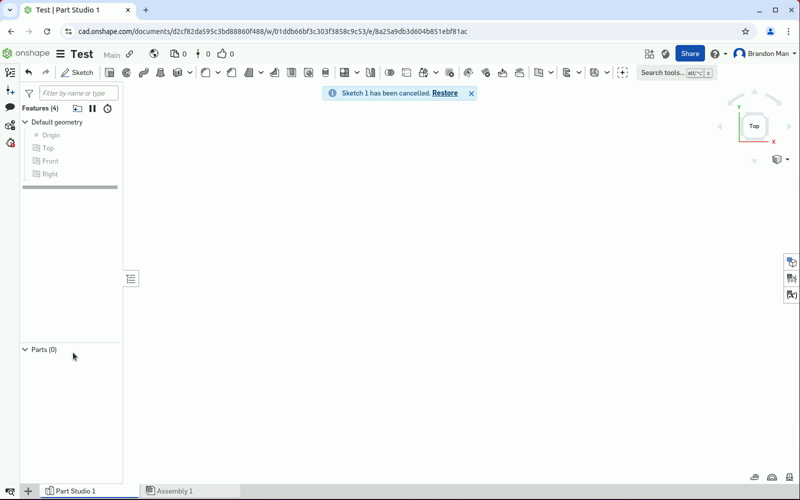
key(up)
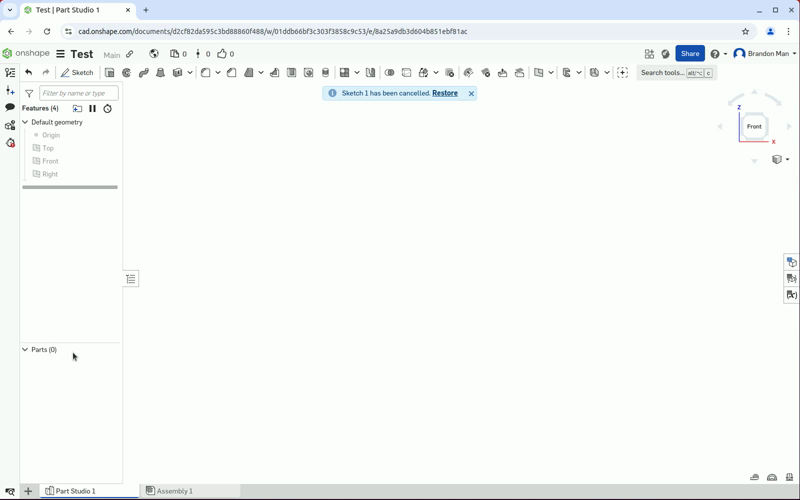
key_up(shift)
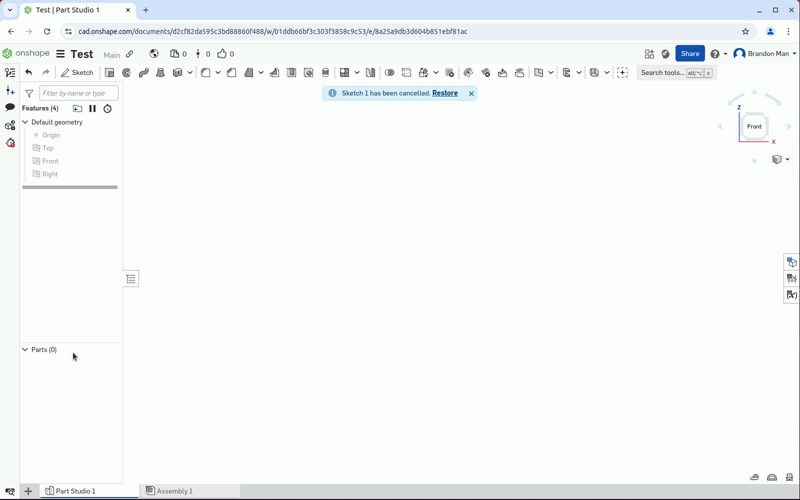
mouse_move(73, 352)
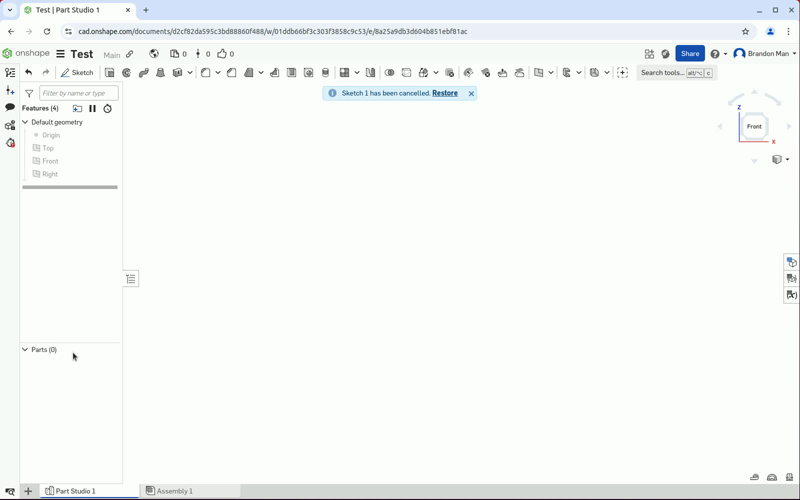
key(shift+y)
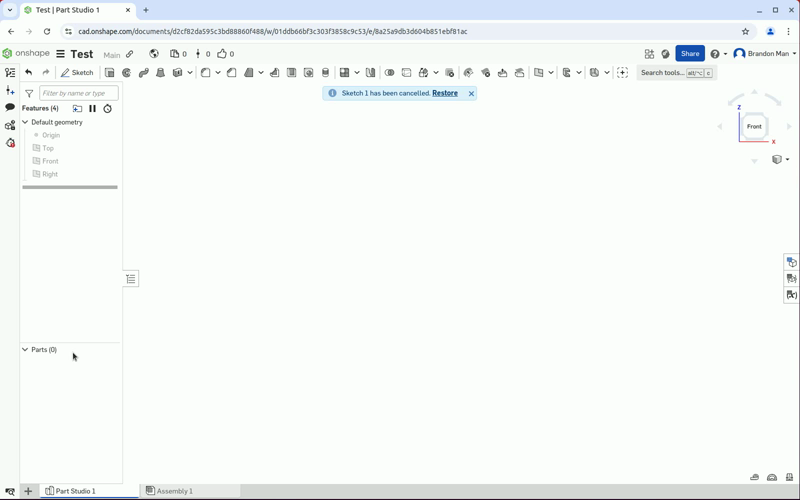
key(shift+s)
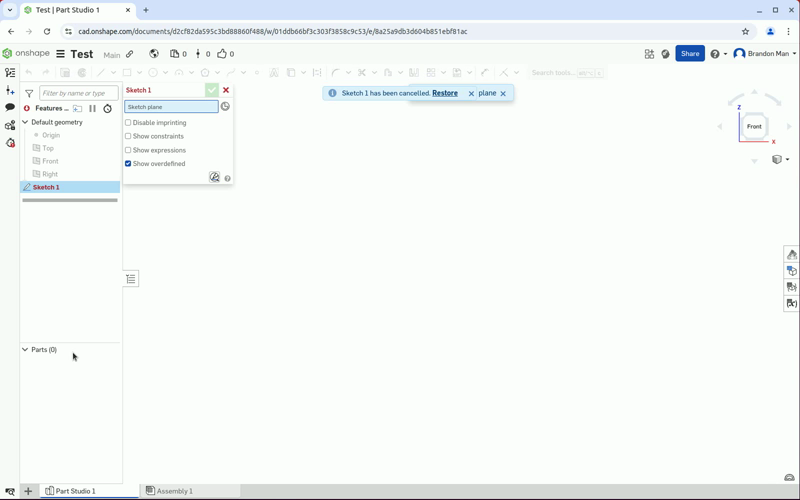
mouse_move(73, 163)
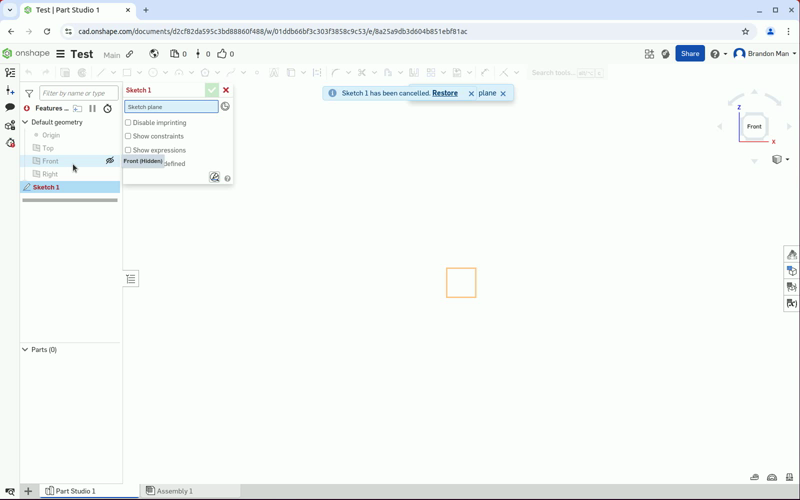
click(73, 163)
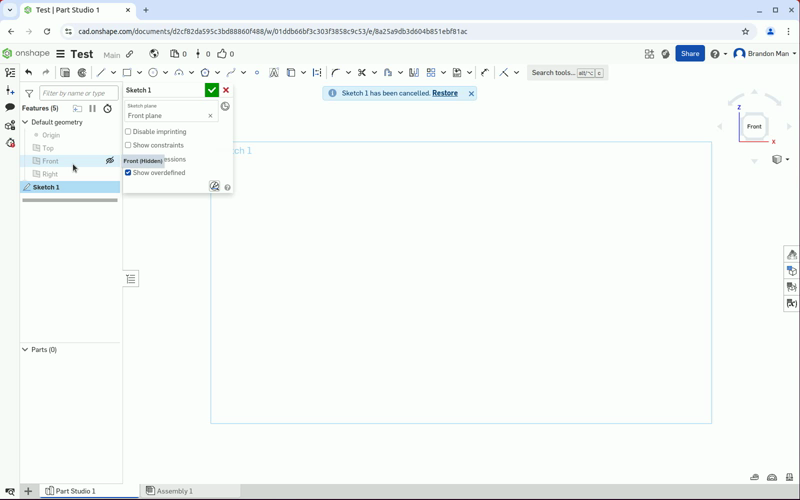
mouse_move(73, 352)
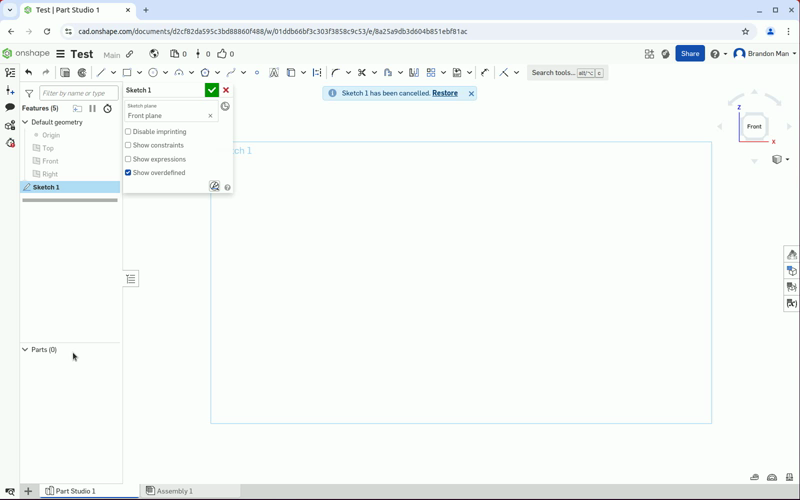
key(y)
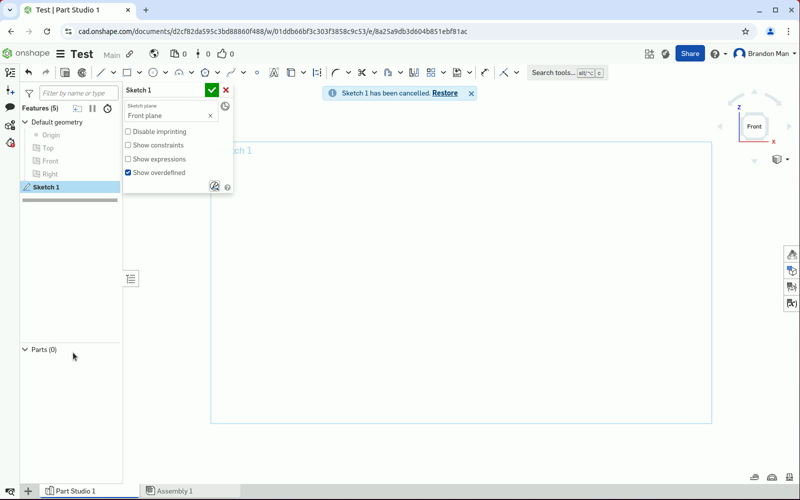
key(c)
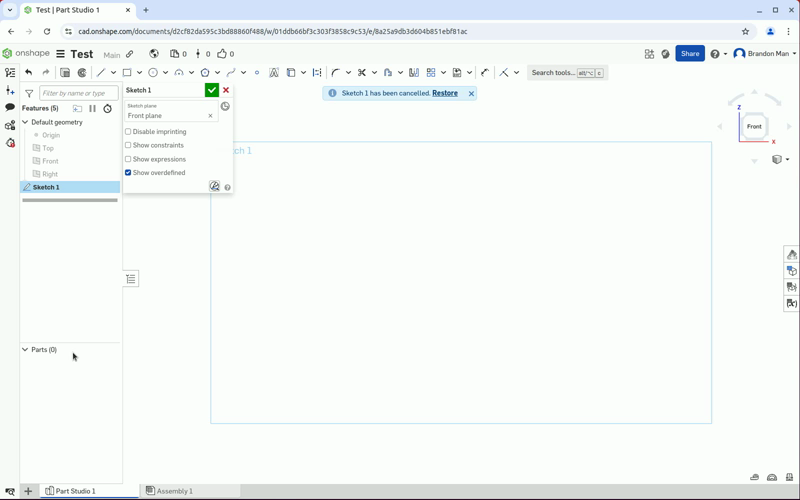
key_down(shift)
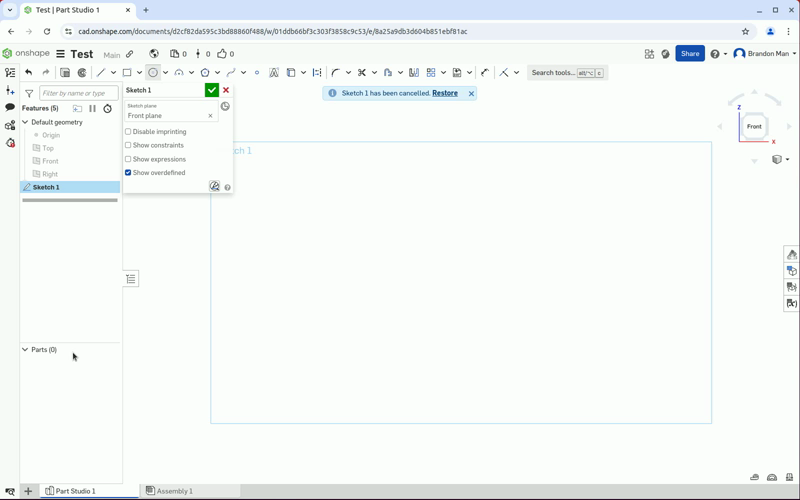
mouse_move(461, 282)
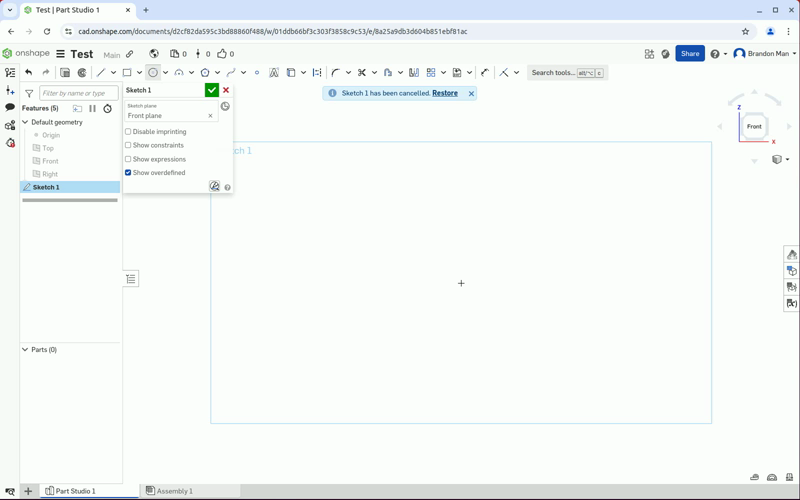
click(461, 282)
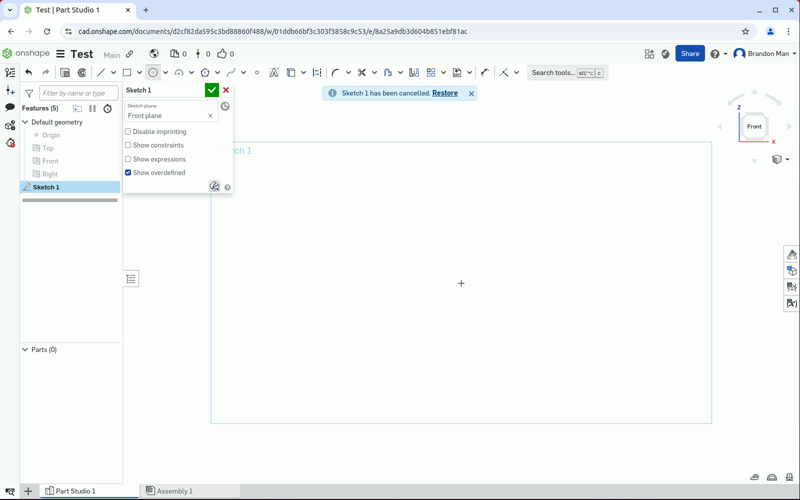
key_up(shift)
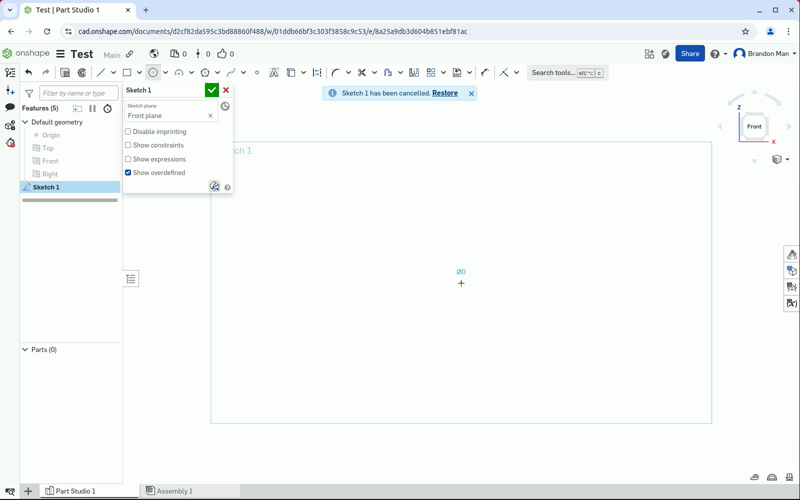
mouse_move(471, 282)
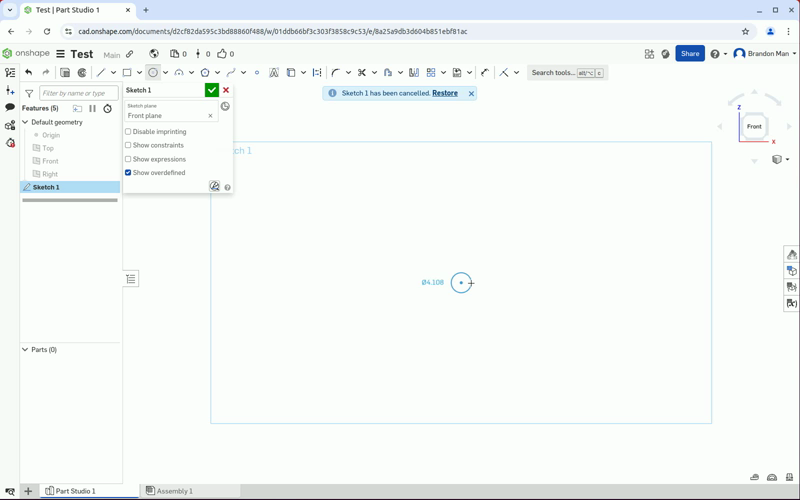
click(471, 282)
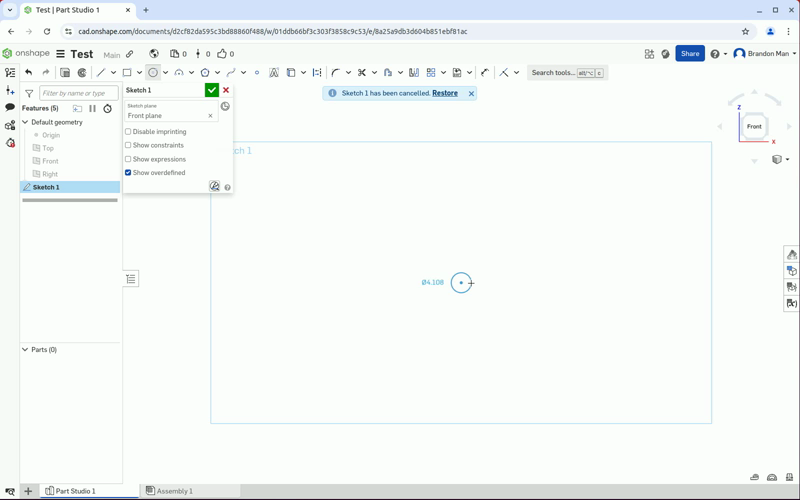
key(esc)
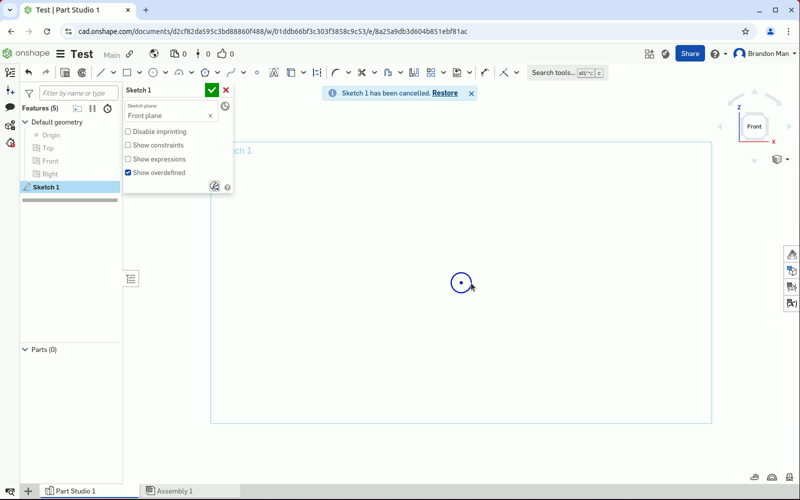
key(c)
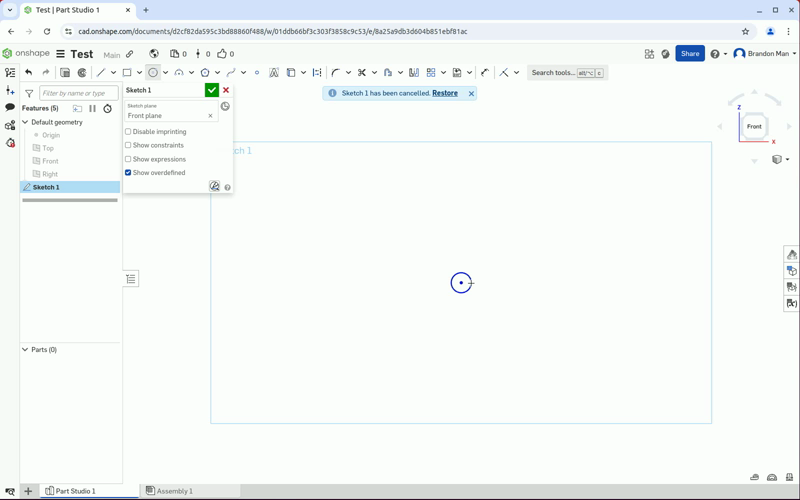
key_down(shift)
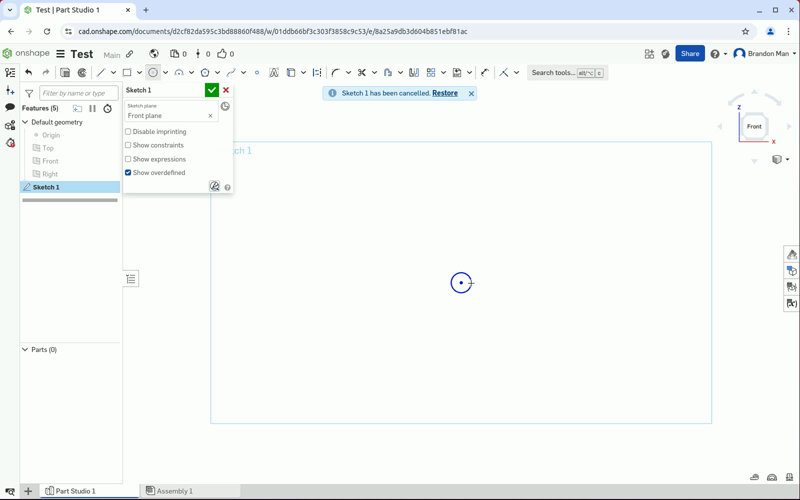
mouse_move(461, 282)
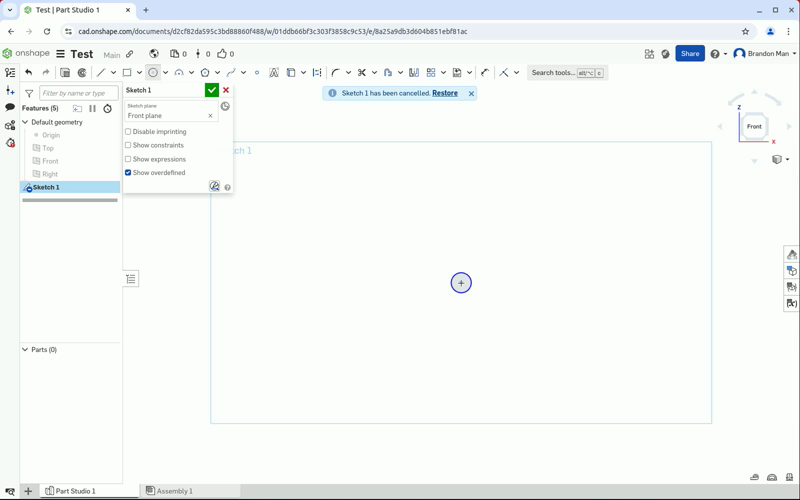
click(461, 282)
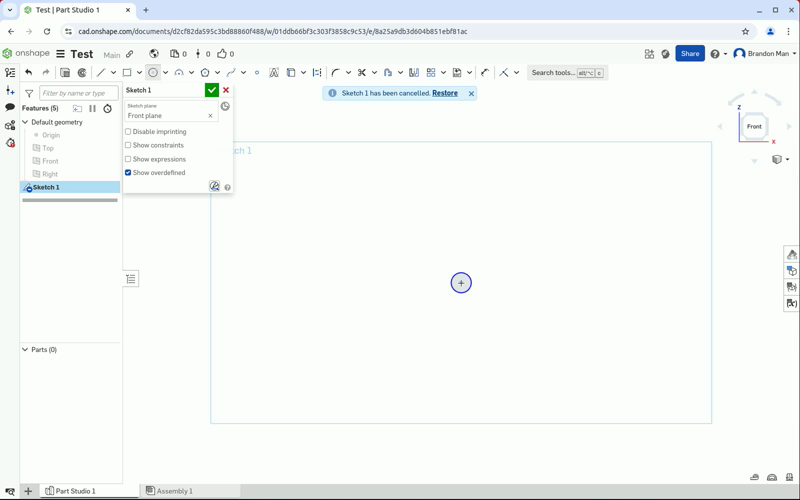
key_up(shift)
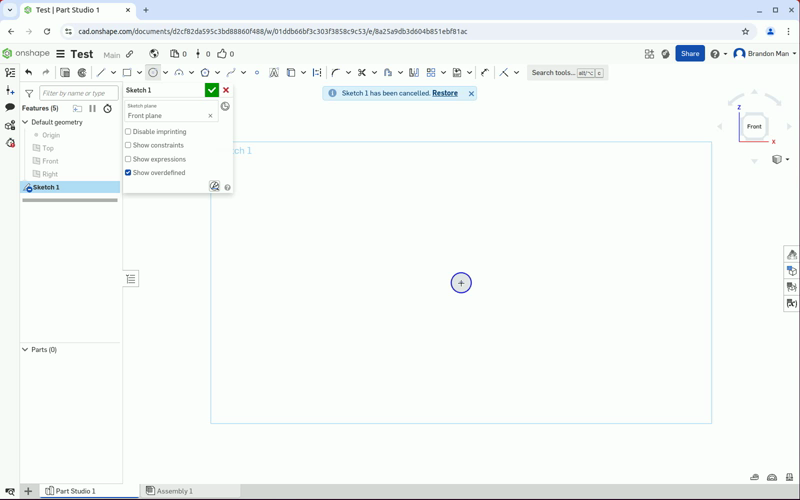
mouse_move(470, 282)
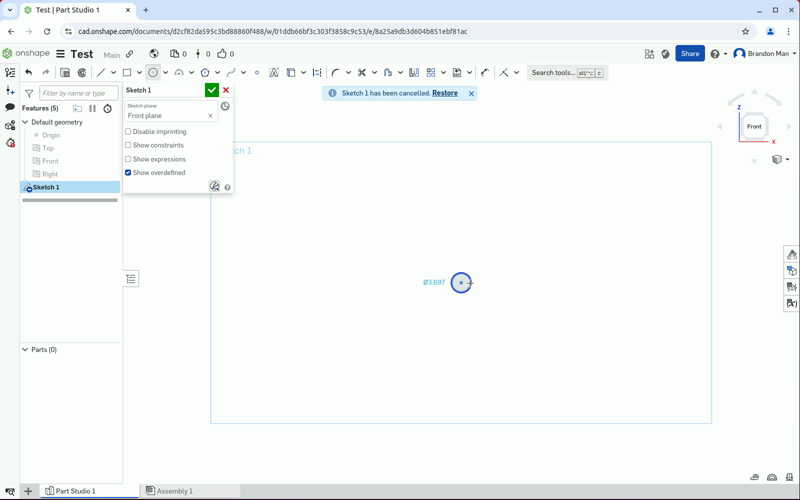
scroll(6)
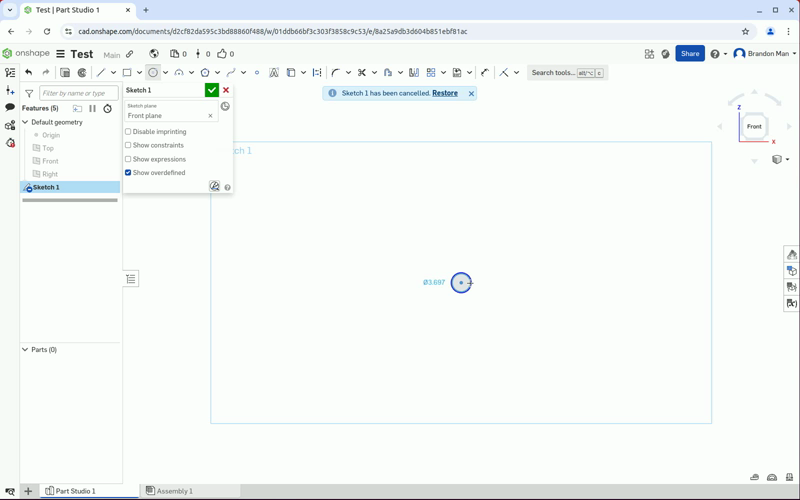
scroll(6)
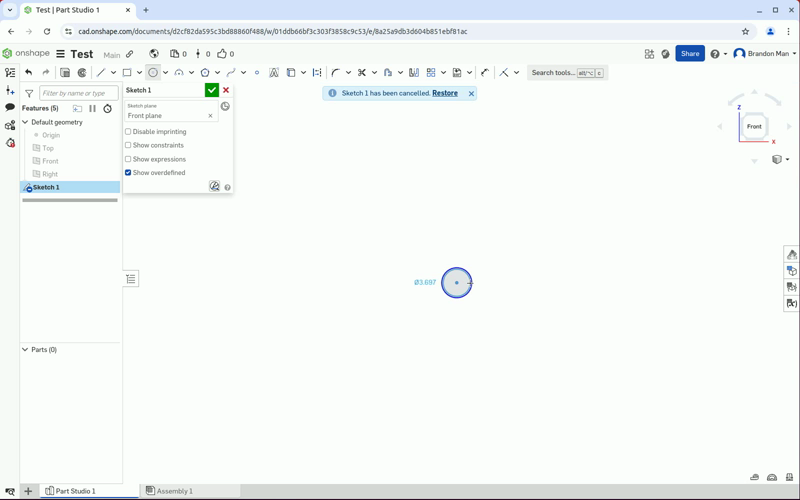
scroll(6)
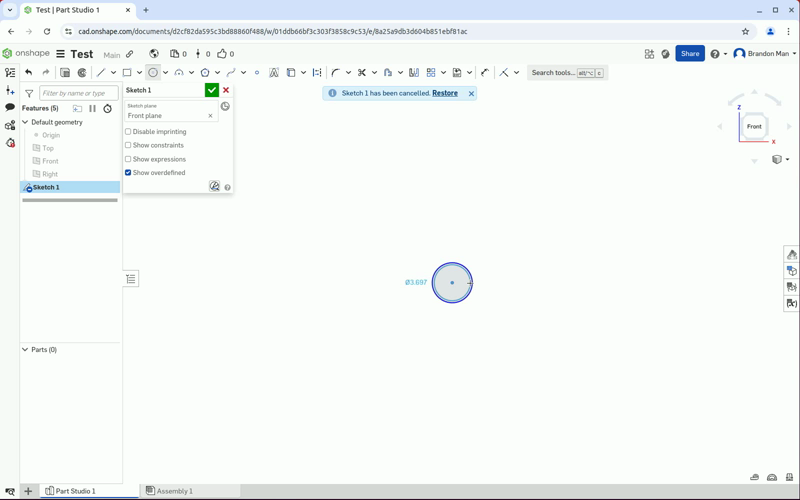
scroll(6)
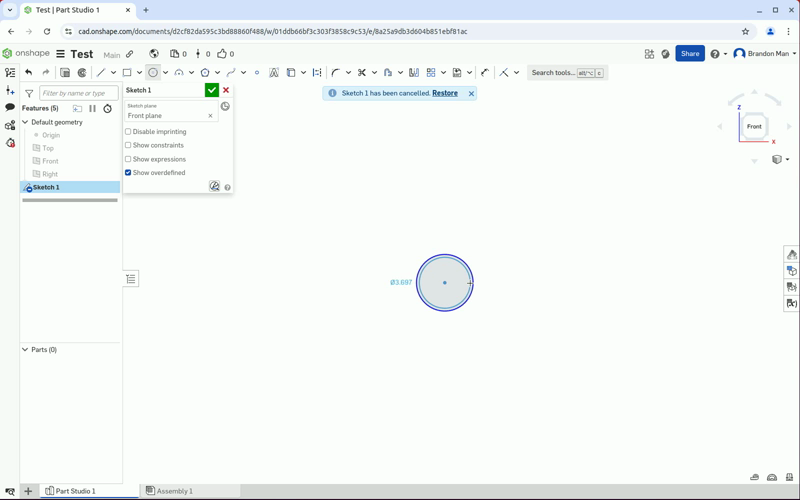
scroll(6)
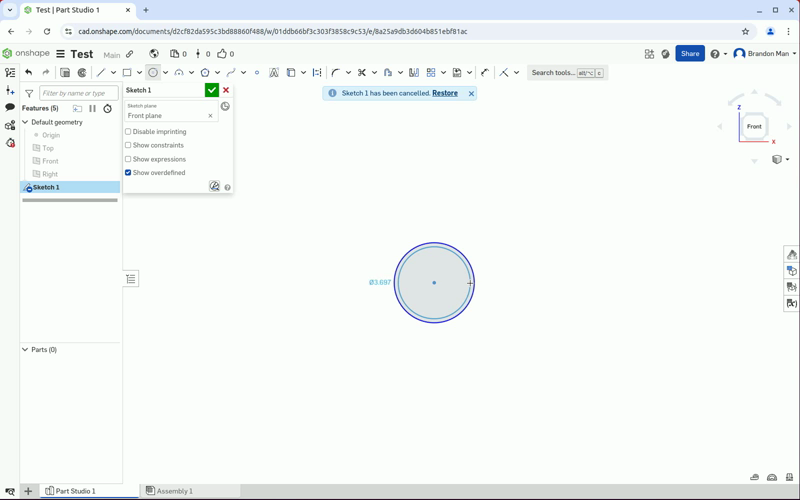
scroll(6)
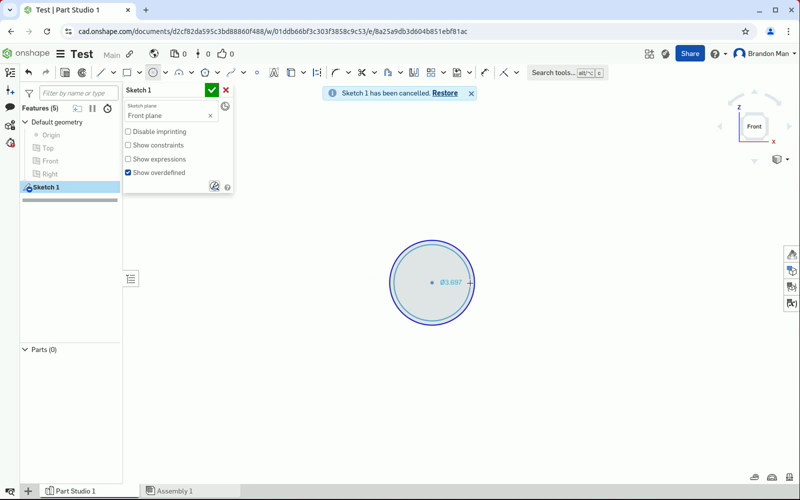
scroll(6)
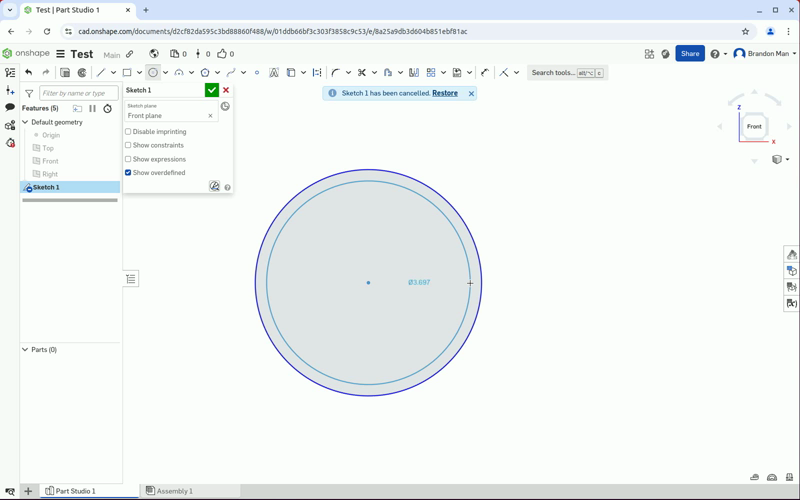
click(470, 282)
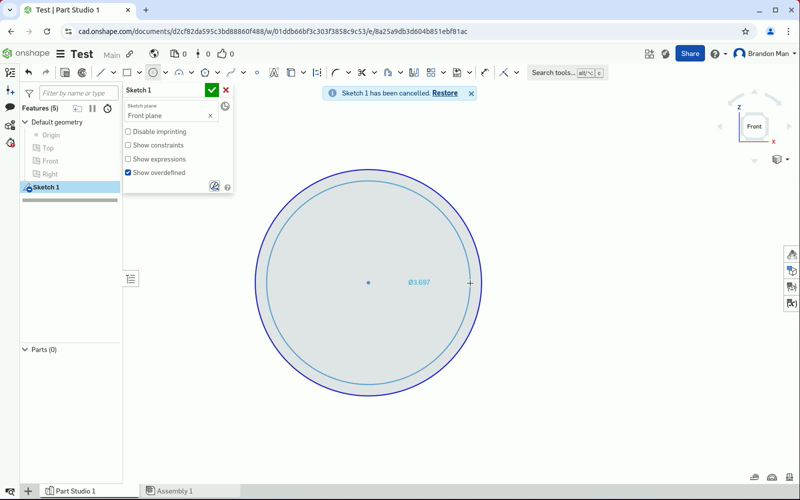
scroll(-6)
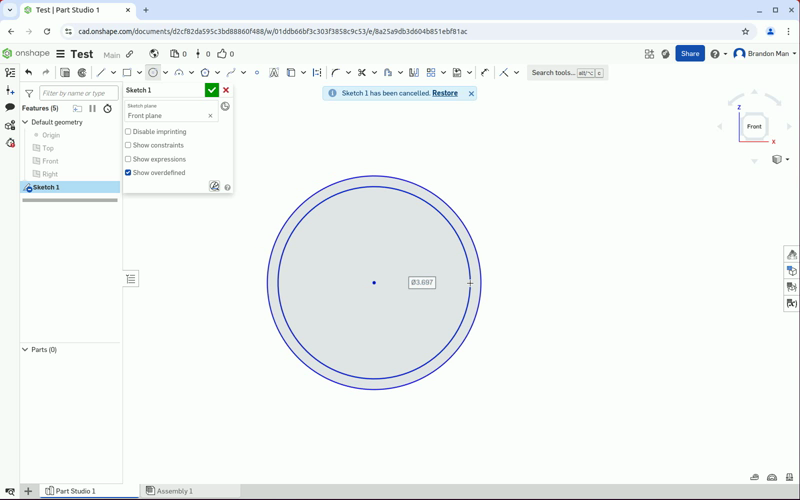
scroll(-6)
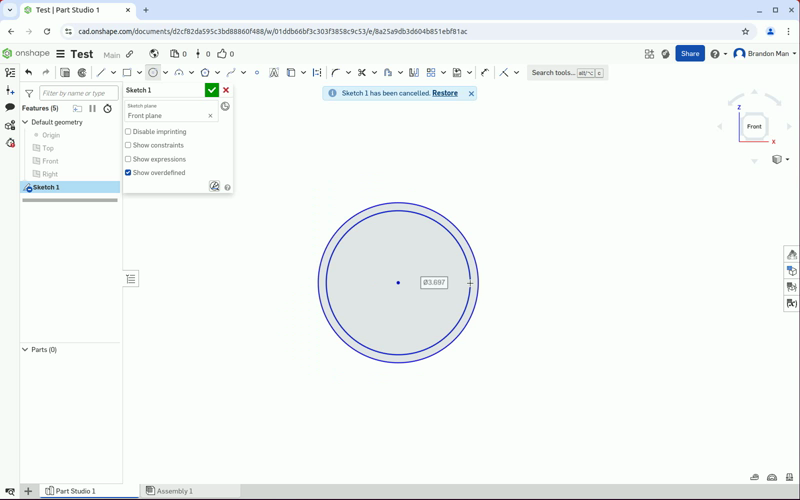
scroll(-6)
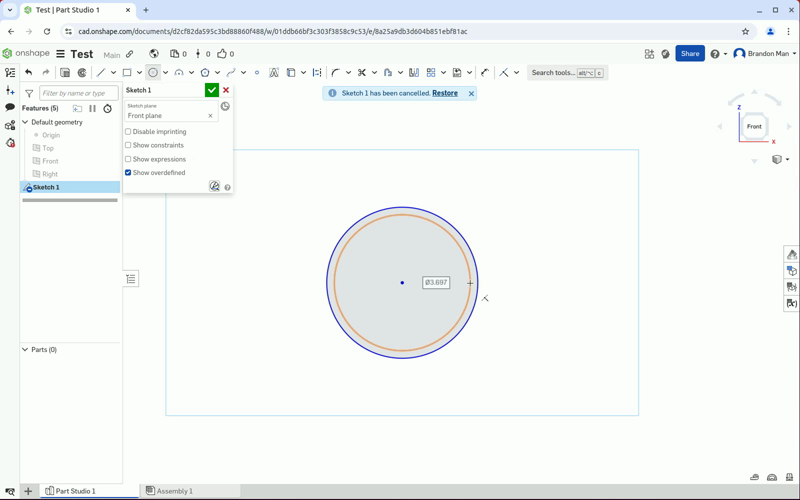
scroll(-6)
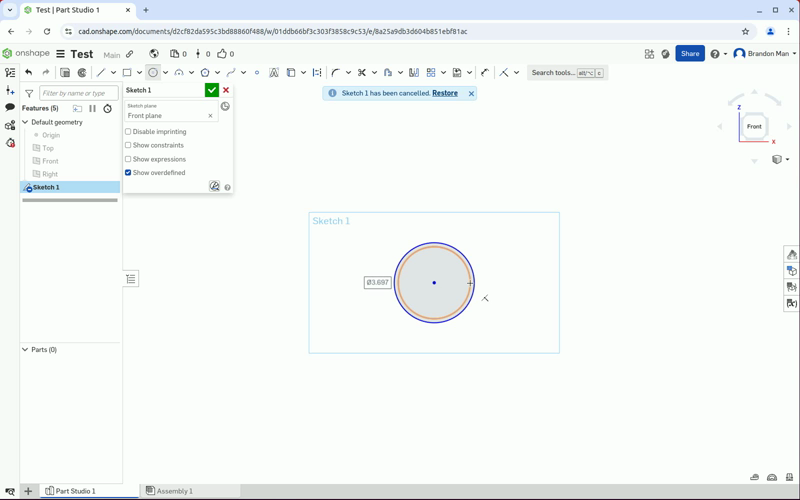
scroll(-6)
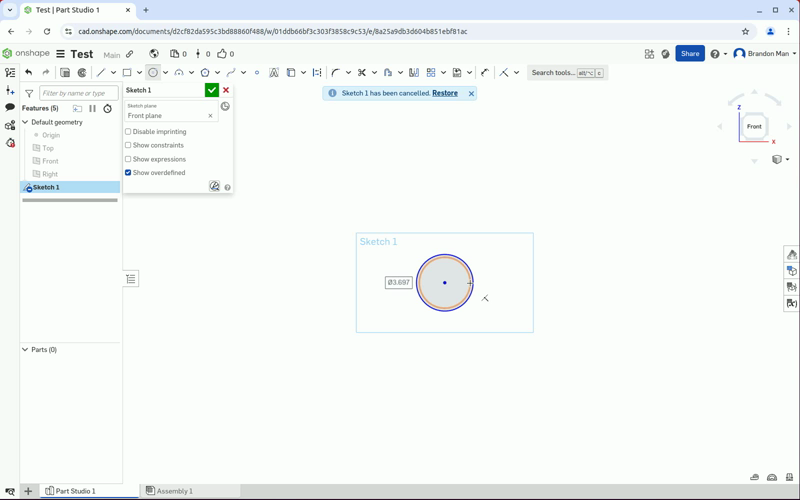
scroll(-6)
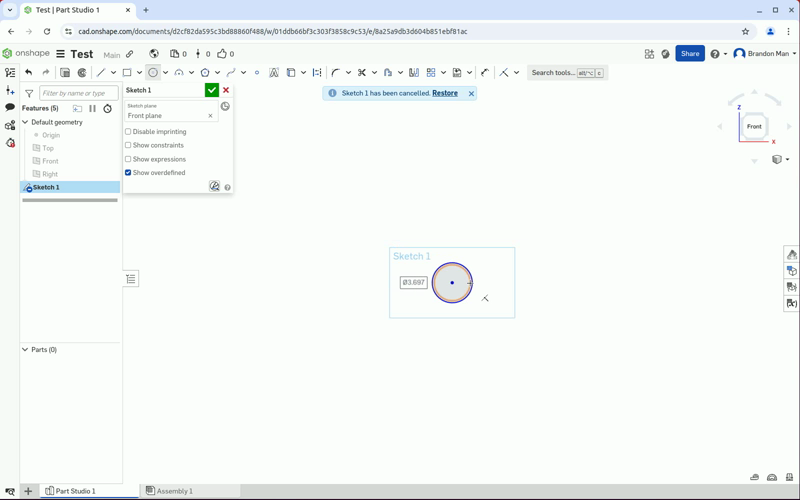
scroll(-6)
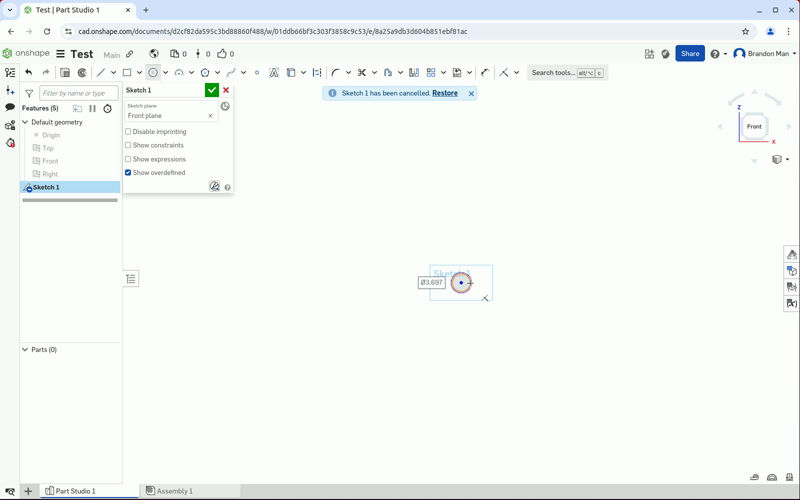
key(esc)
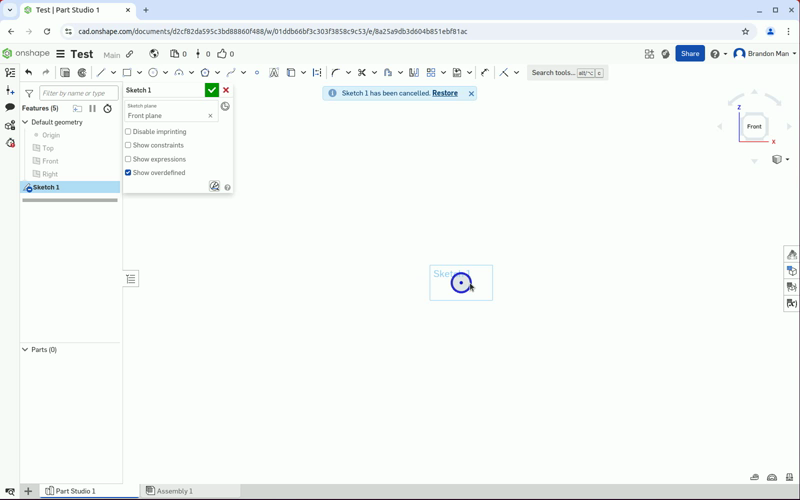
mouse_move(466, 275)
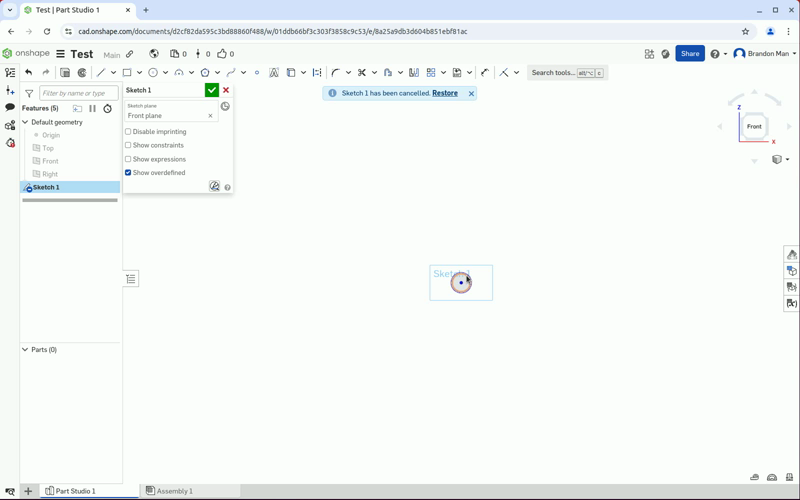
scroll(6)
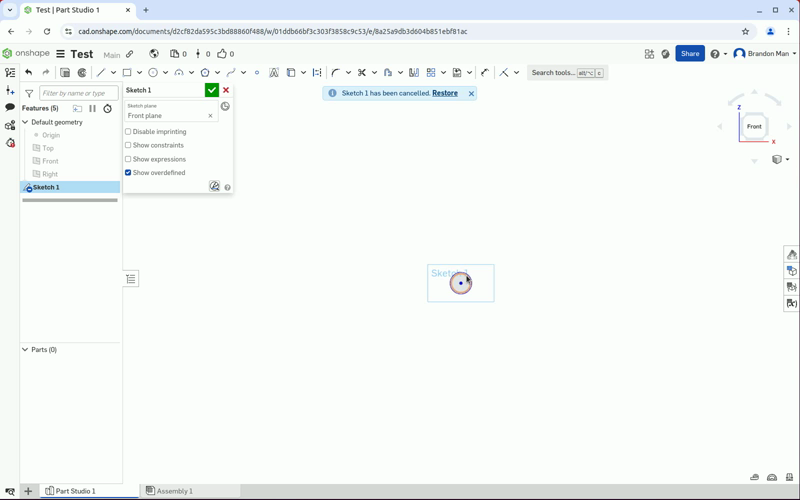
scroll(6)
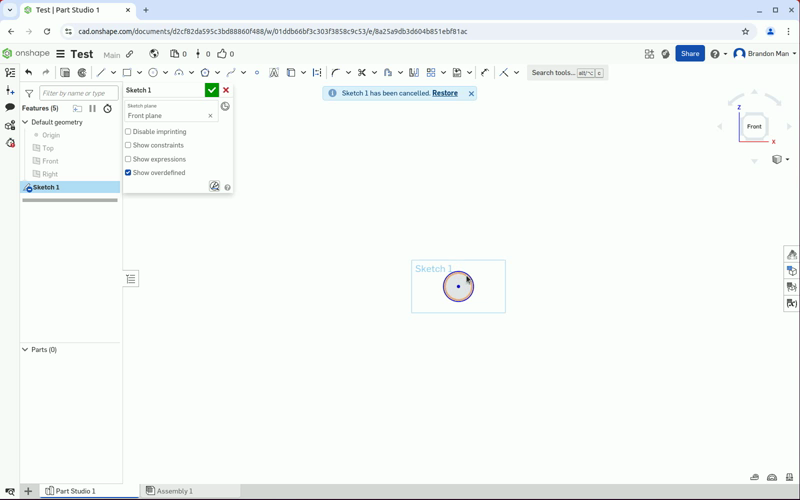
scroll(6)
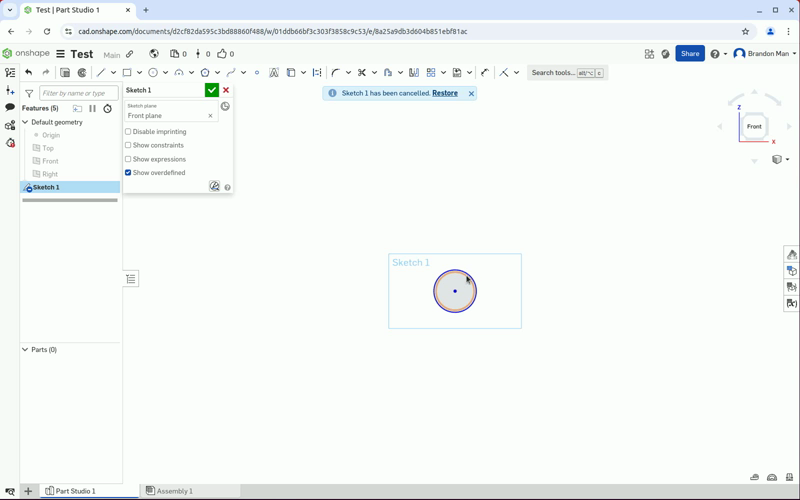
scroll(6)
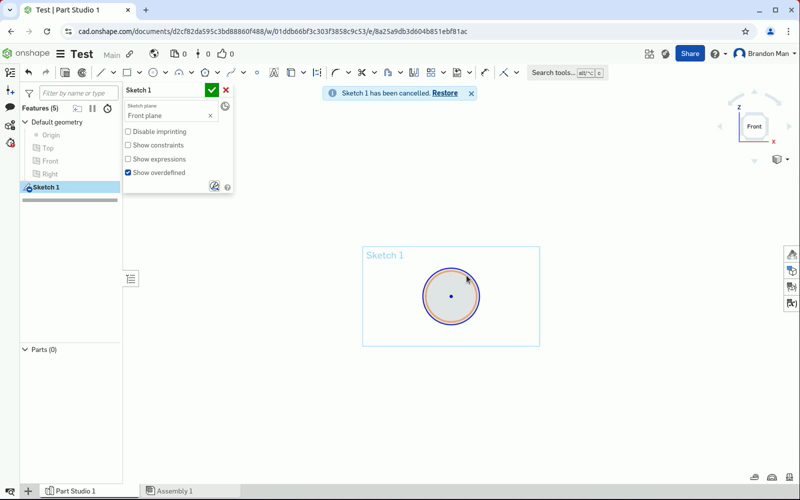
scroll(6)
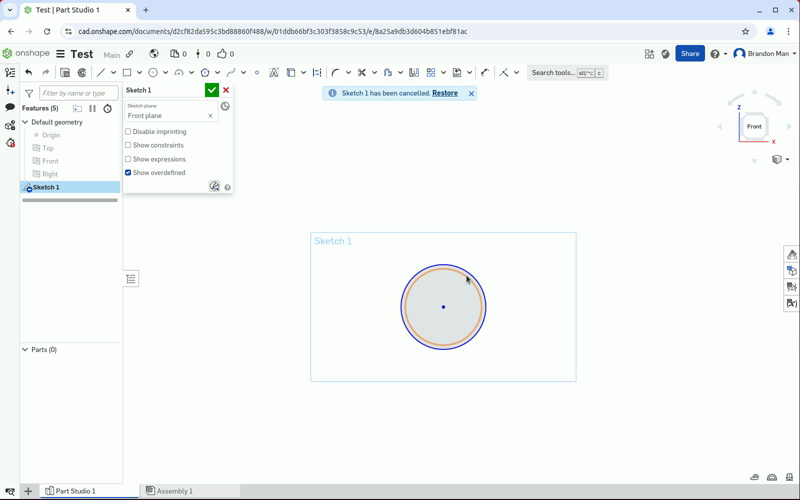
scroll(6)
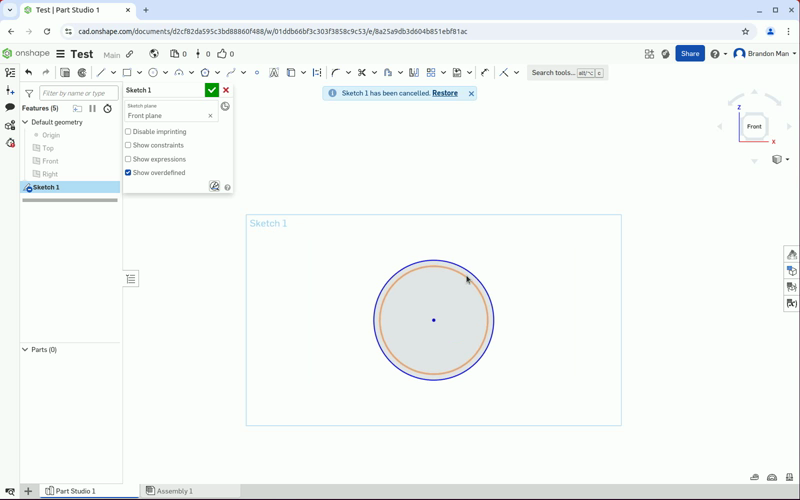
scroll(6)
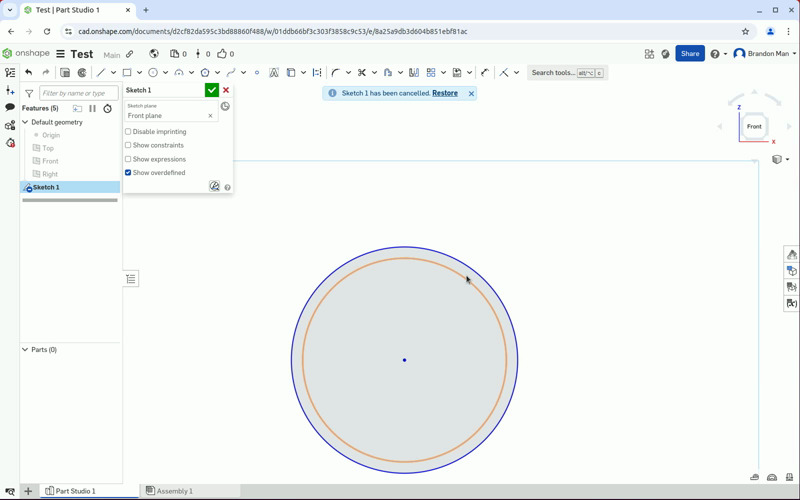
click(466, 275)
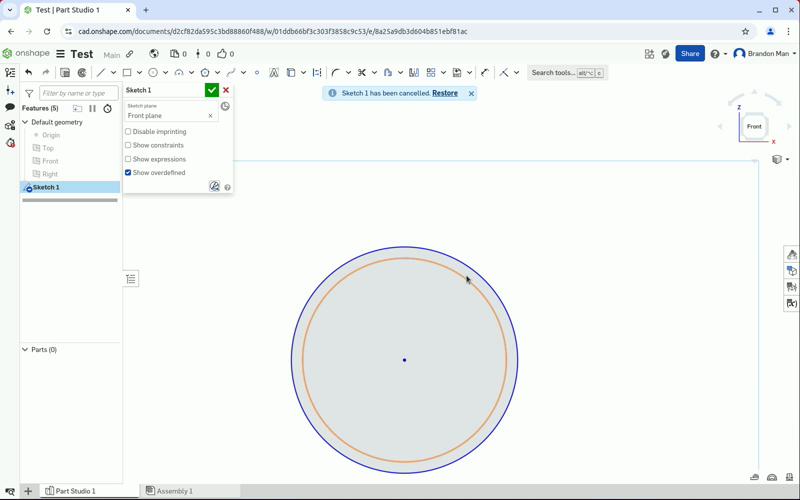
scroll(-6)
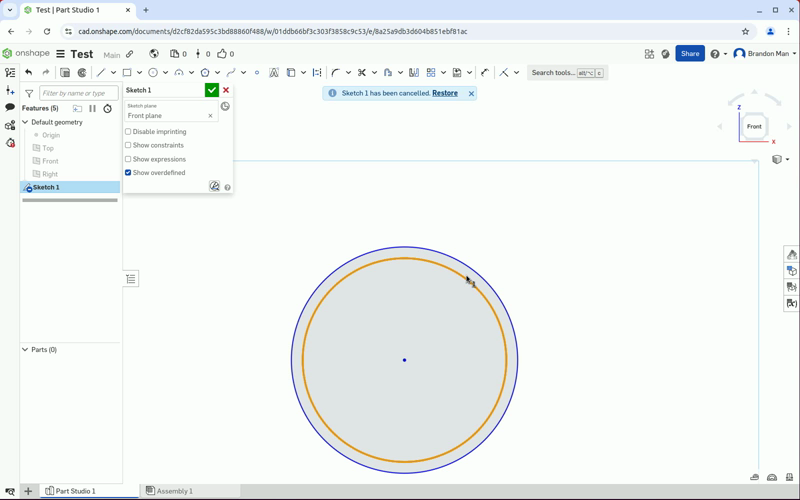
scroll(-6)
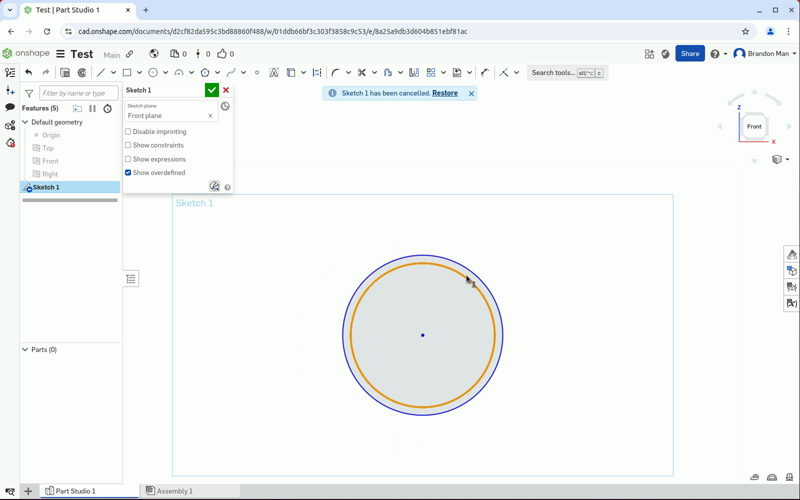
scroll(-6)
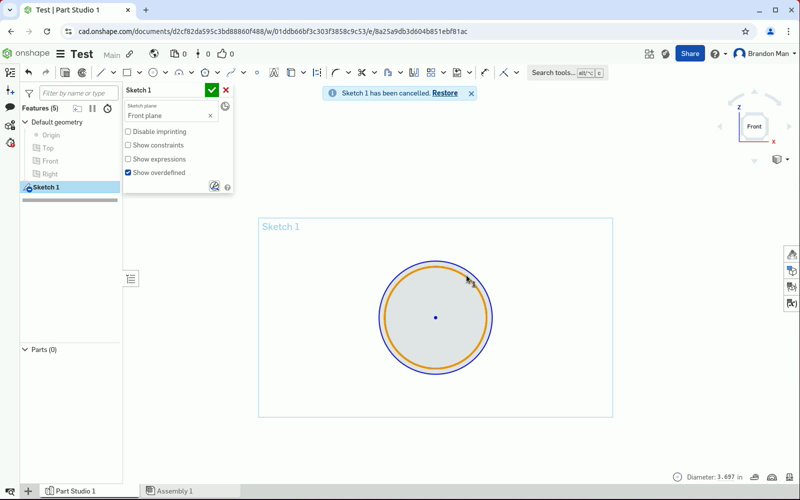
scroll(-6)
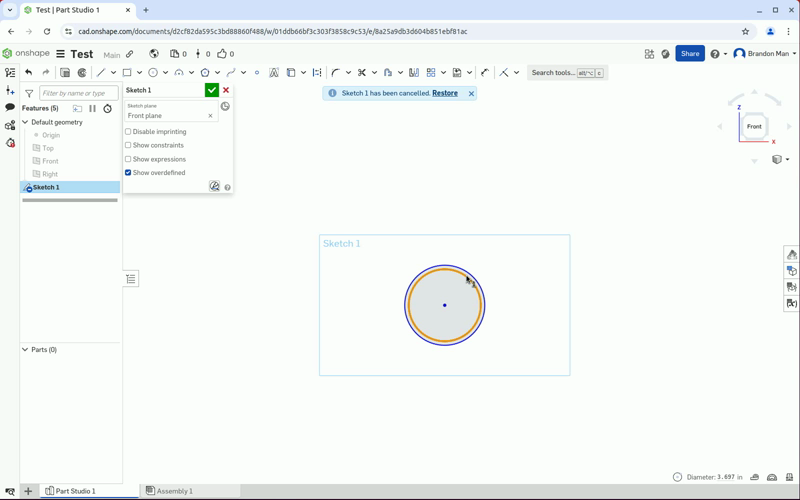
scroll(-6)
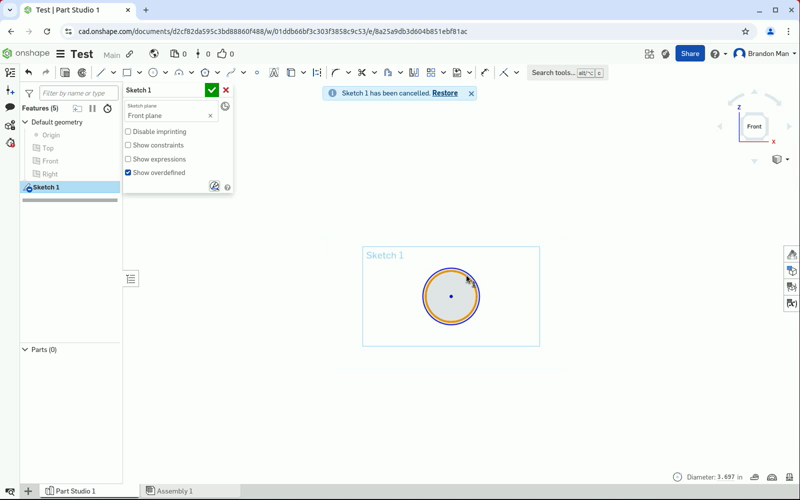
scroll(-6)
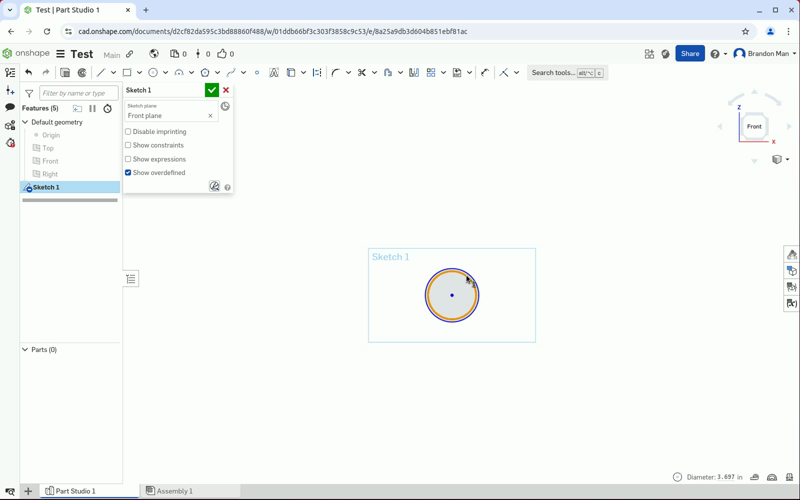
scroll(-6)
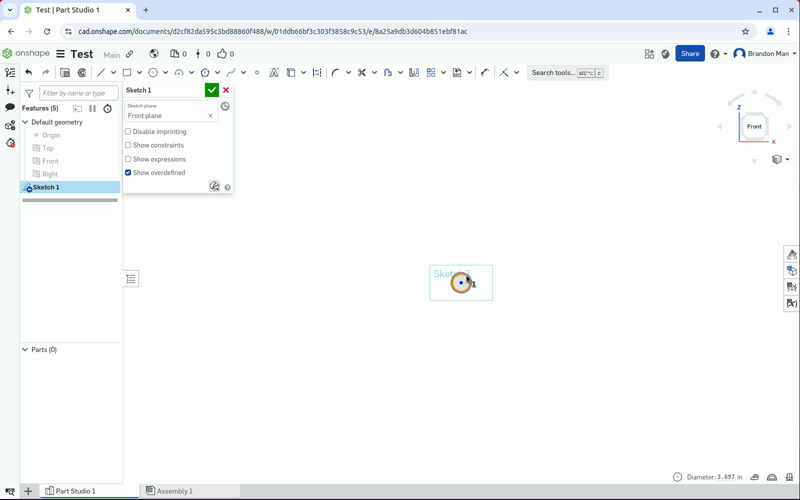
mouse_move(73, 352)
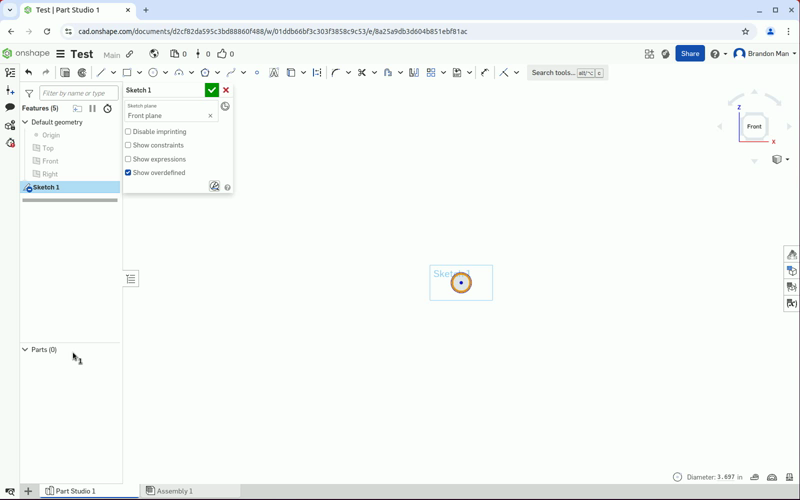
key(shift+y)
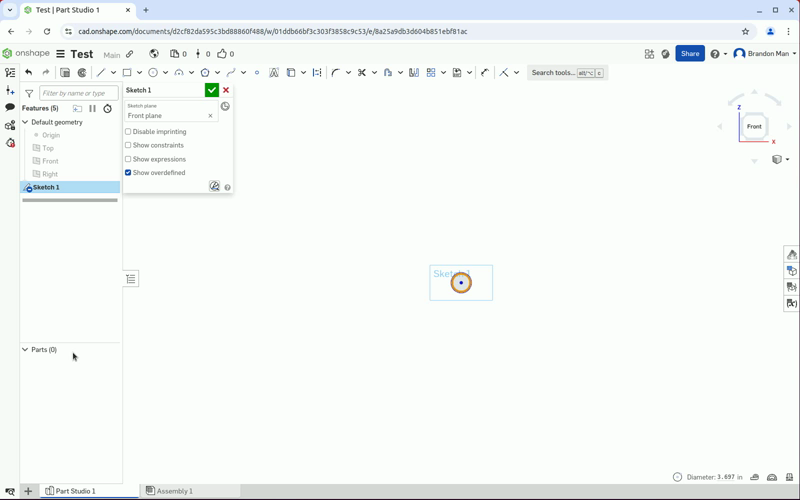
key(shift+e)
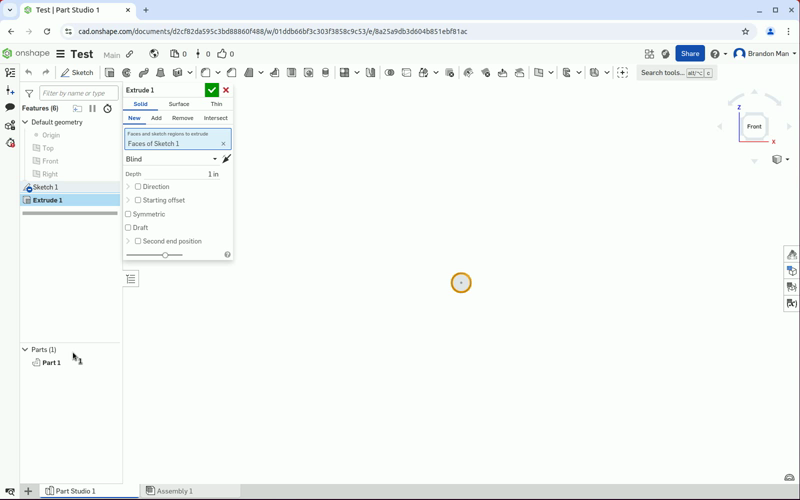
mouse_move(143, 106)
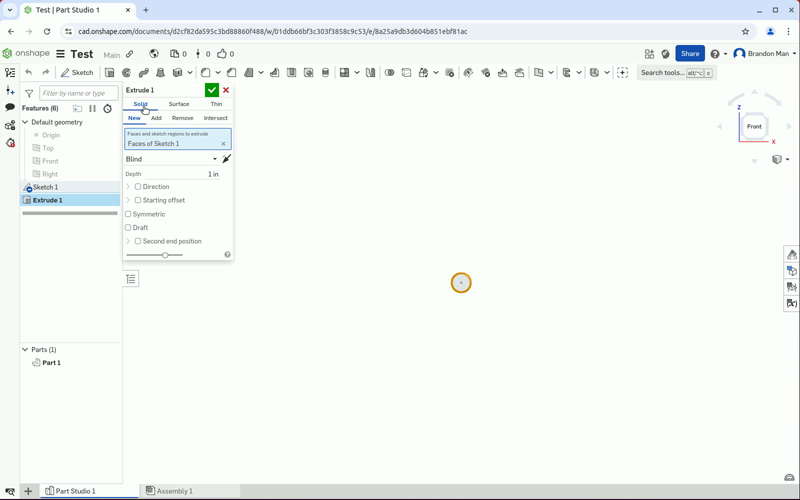
click(143, 106)
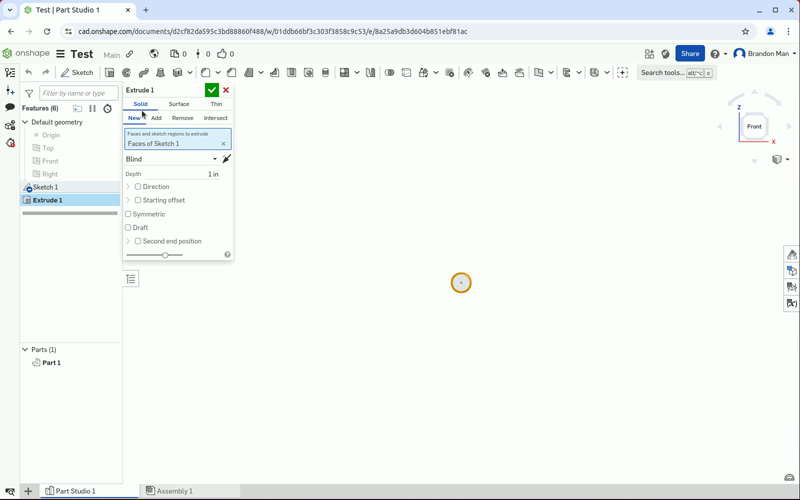
mouse_move(137, 120)
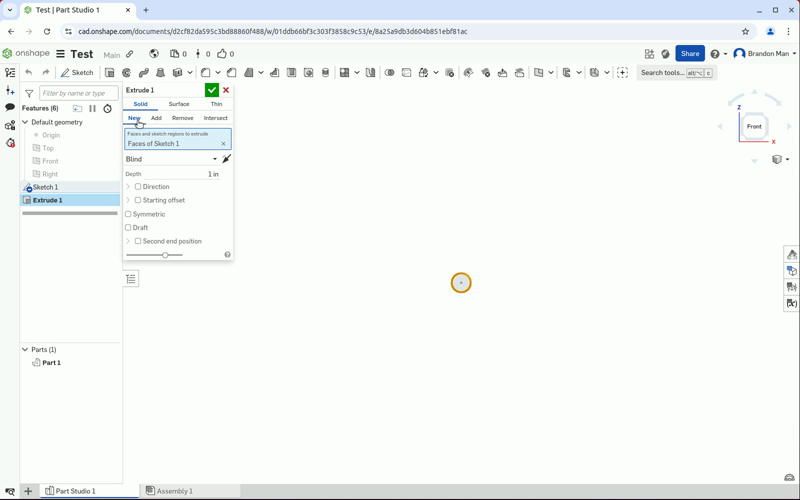
click(137, 120)
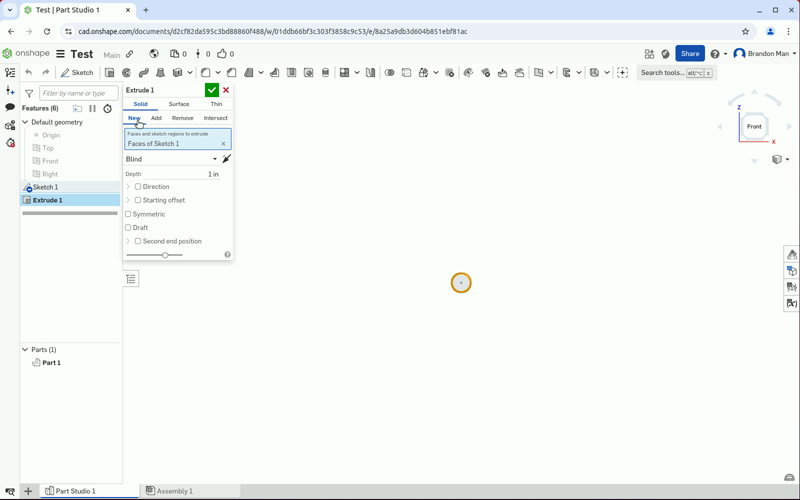
key(tab, 4)
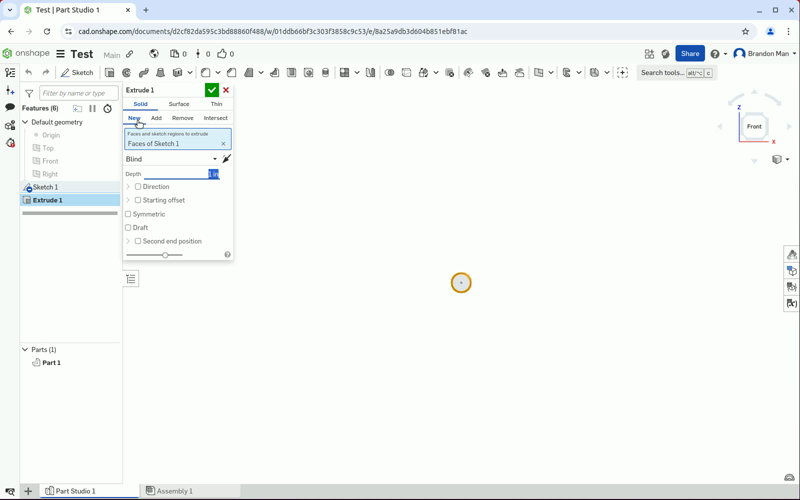
text(23.108)
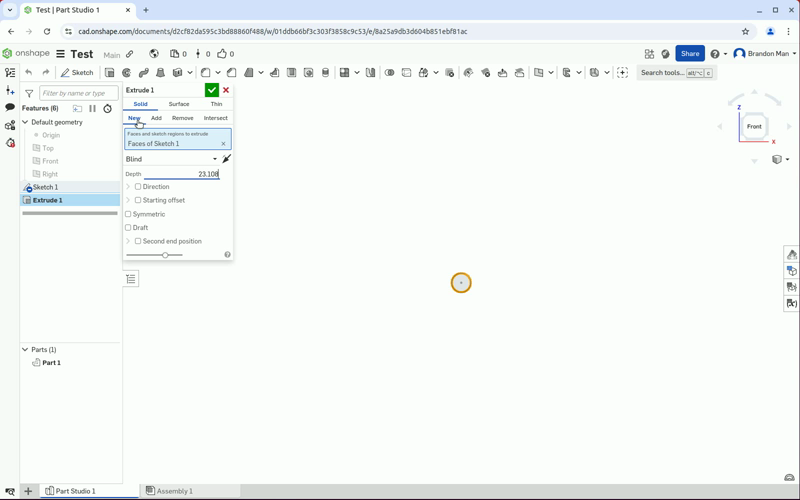
key(enter)
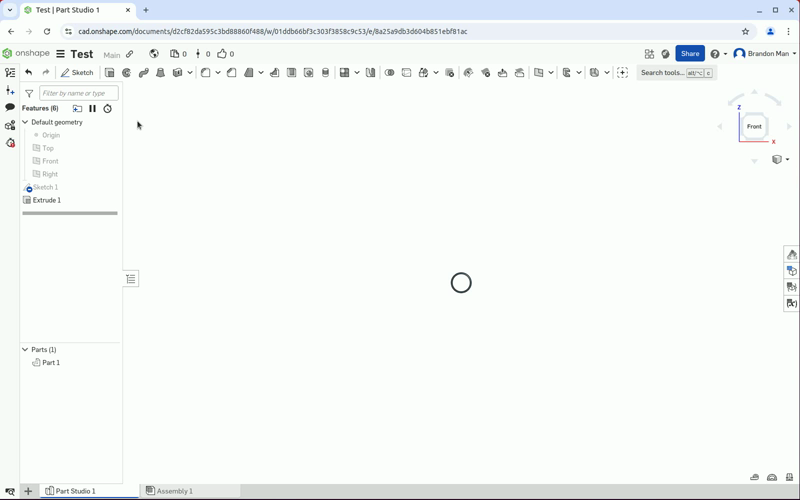
key(shift+h)
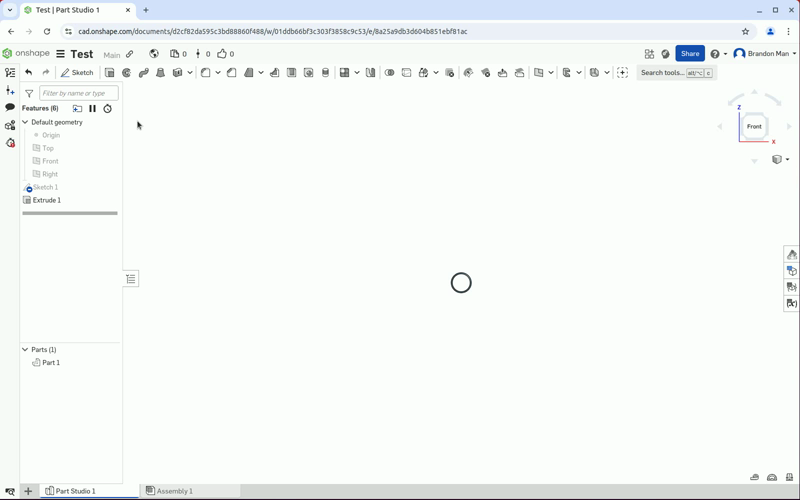
key(shift+h)
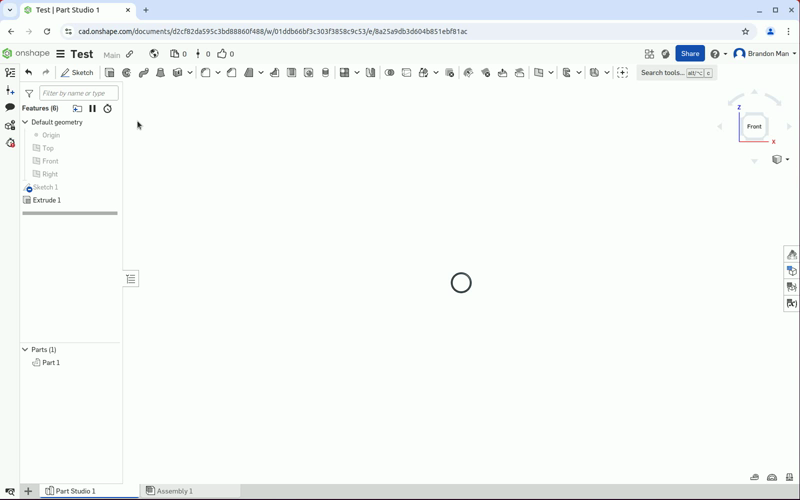
mouse_move(73, 189)
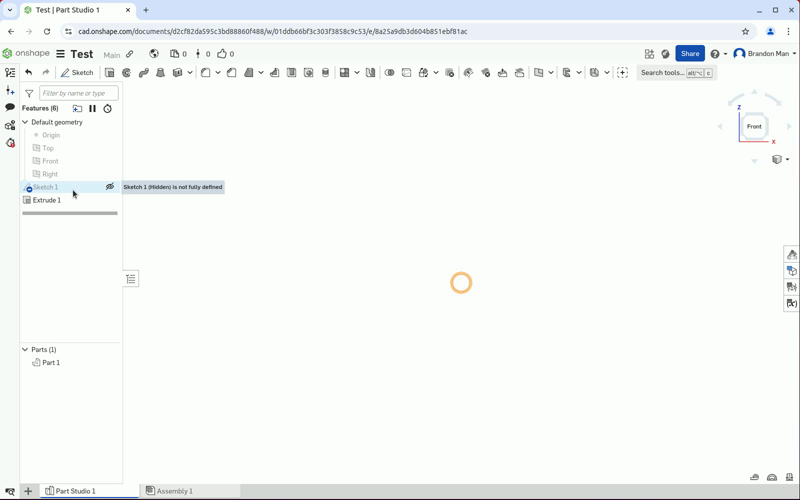
click(73, 189)
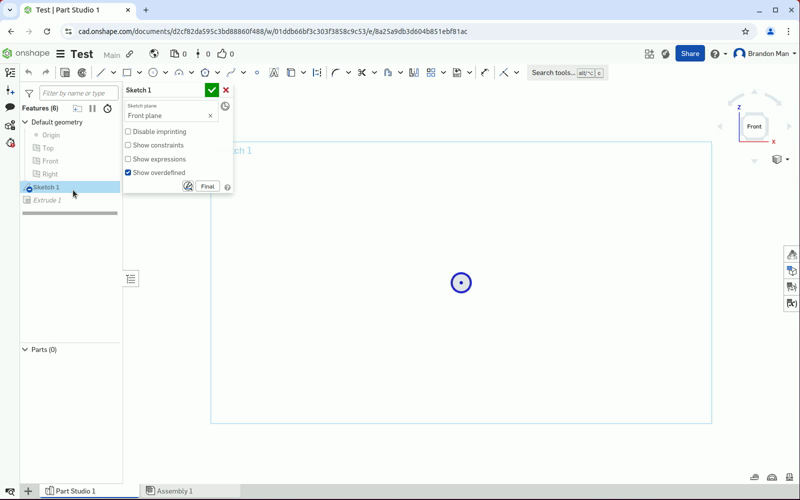
mouse_move(229, 92)
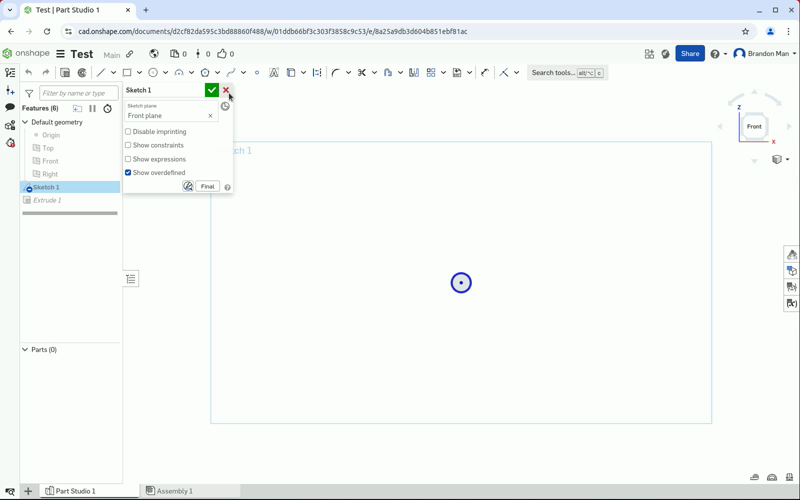
click(229, 92)
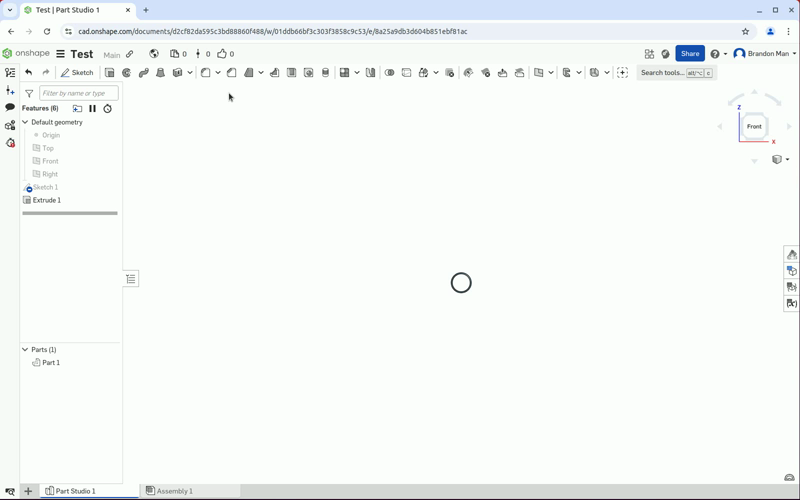
mouse_move(73, 352)
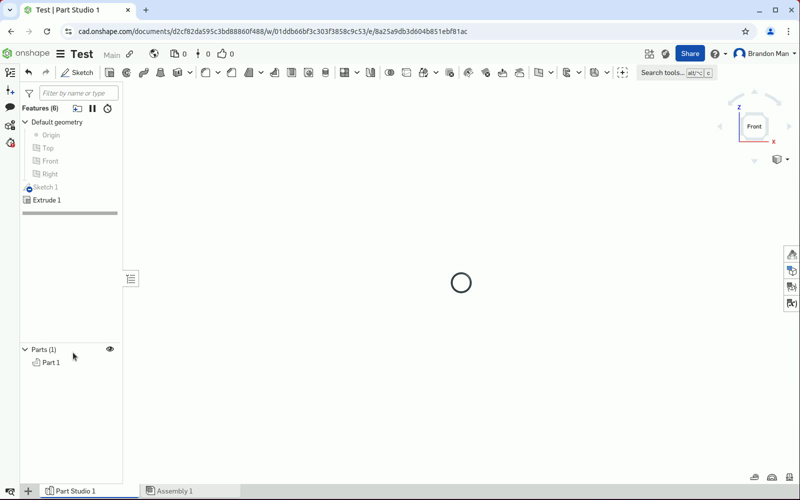
key(y)
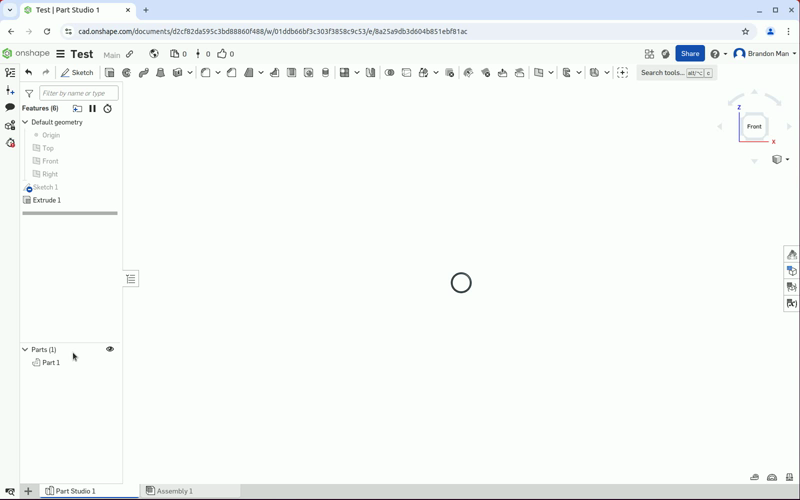
key(shift+p)
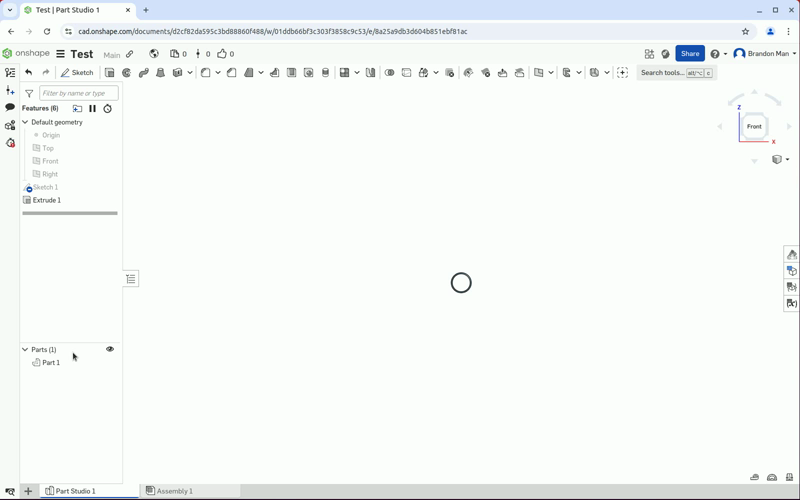
key(space)
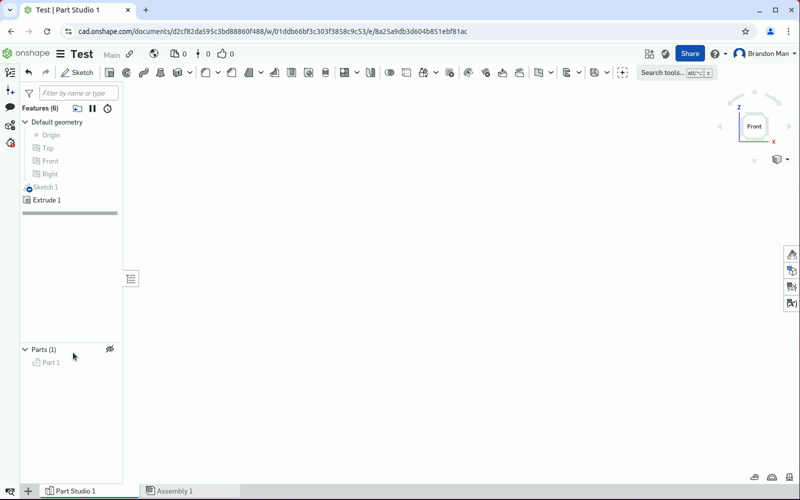
key_down(shift)
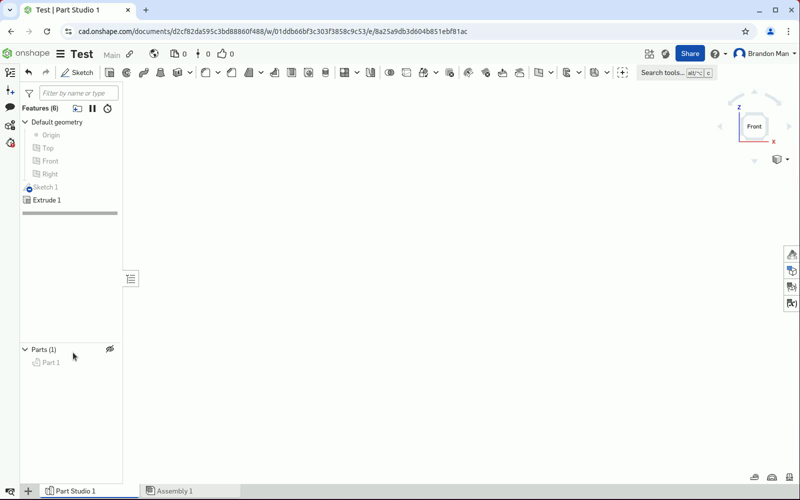
key(down)
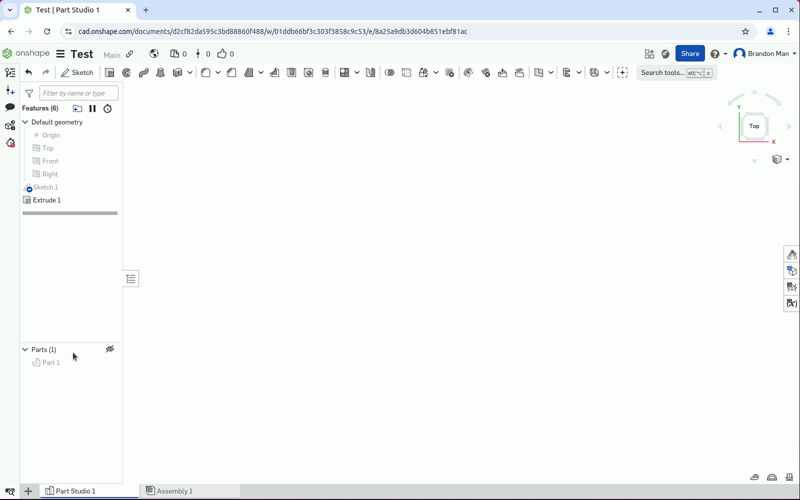
key_up(shift)
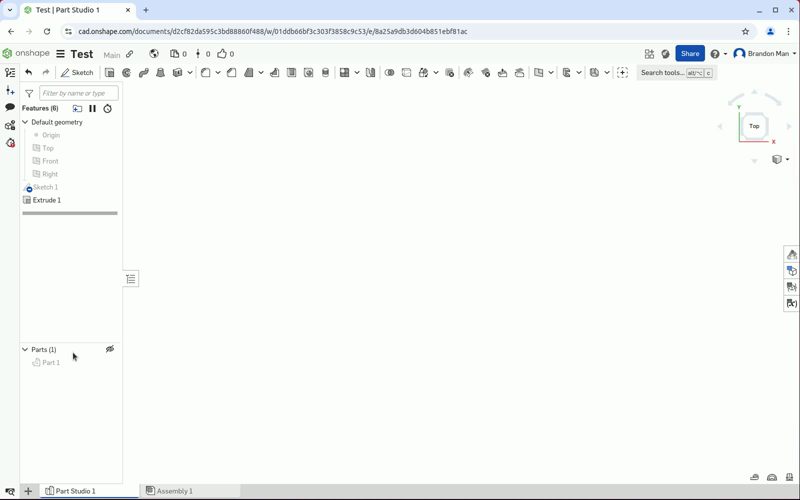
mouse_move(73, 352)
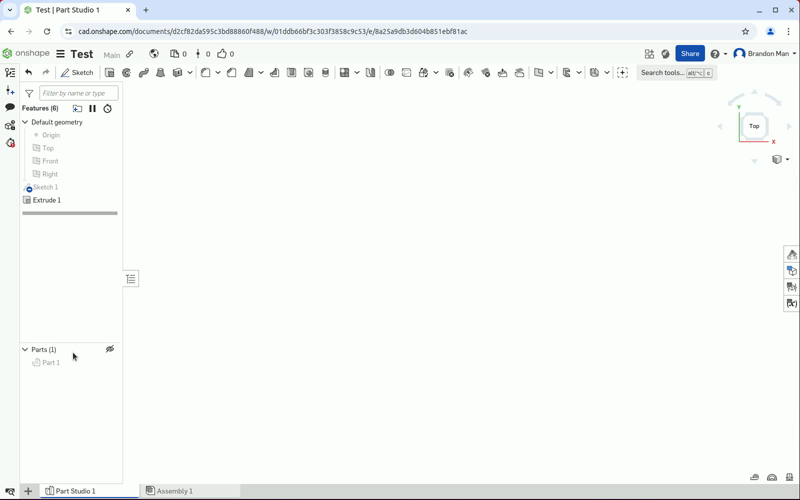
key(shift+y)
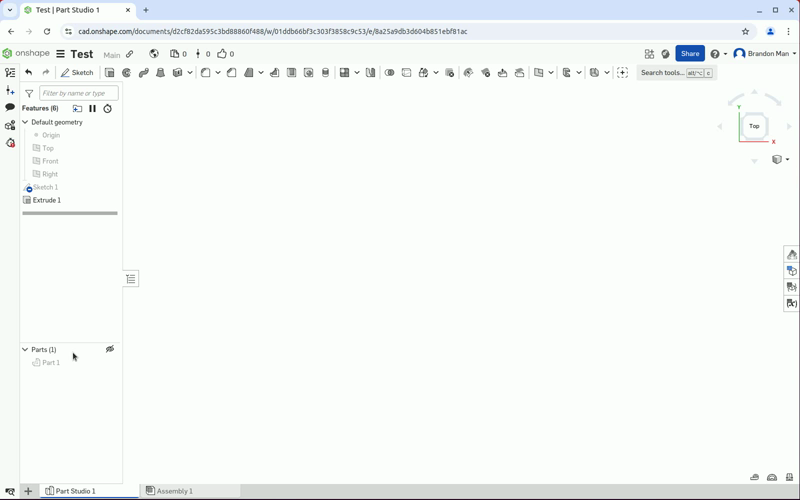
key(shift+s)
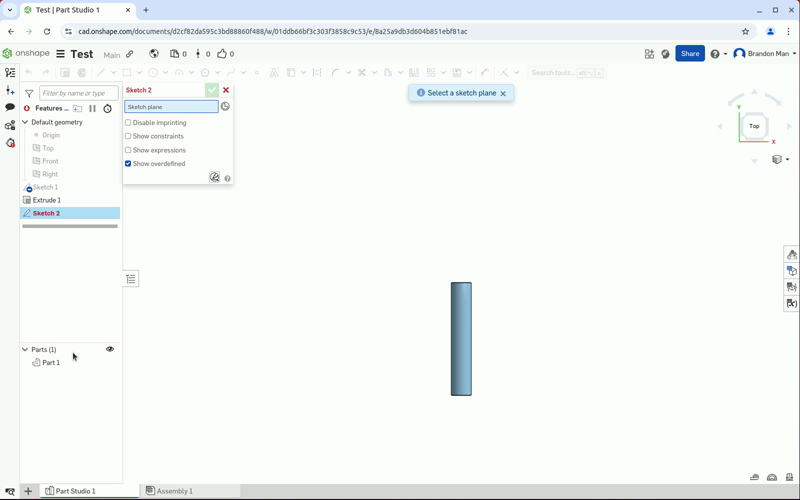
mouse_move(73, 150)
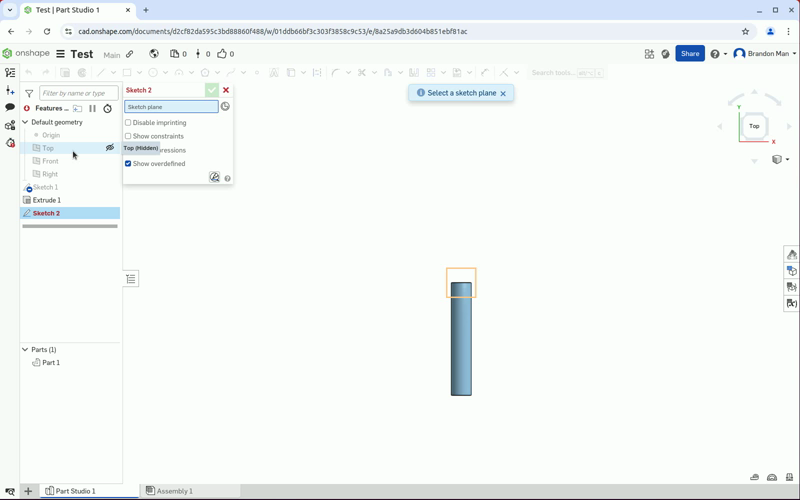
click(73, 150)
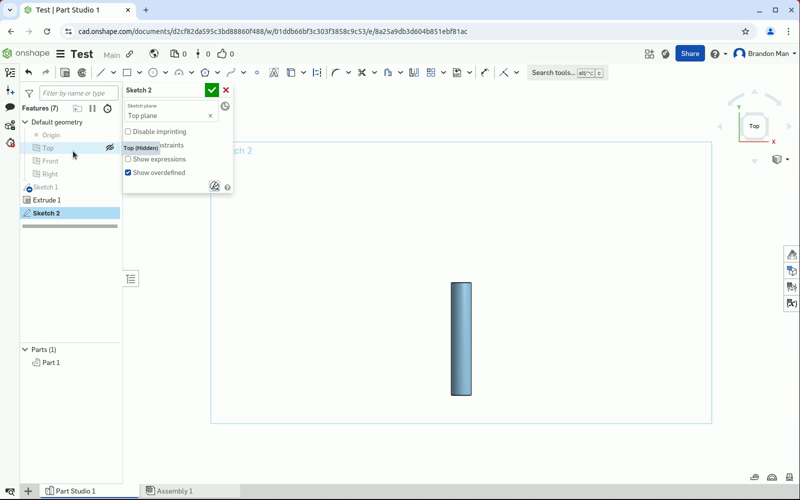
mouse_move(73, 352)
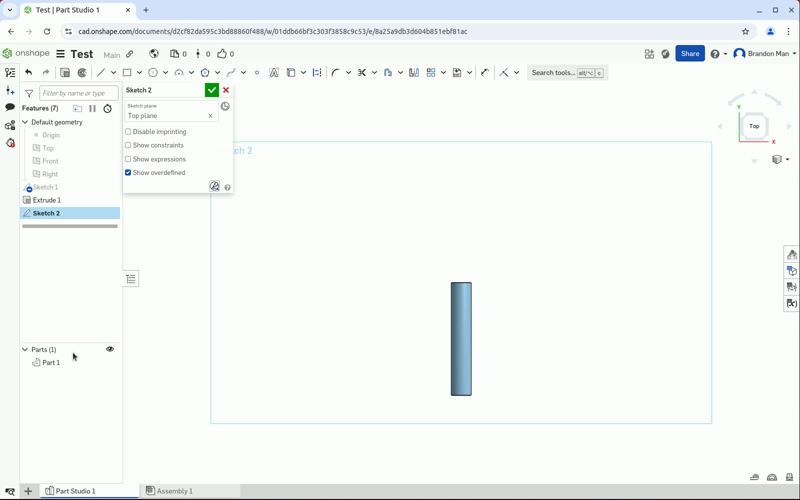
key(y)
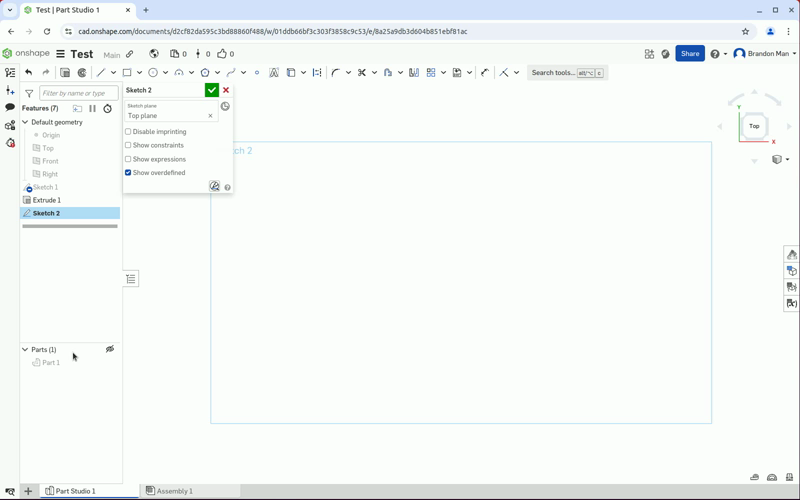
key(c)
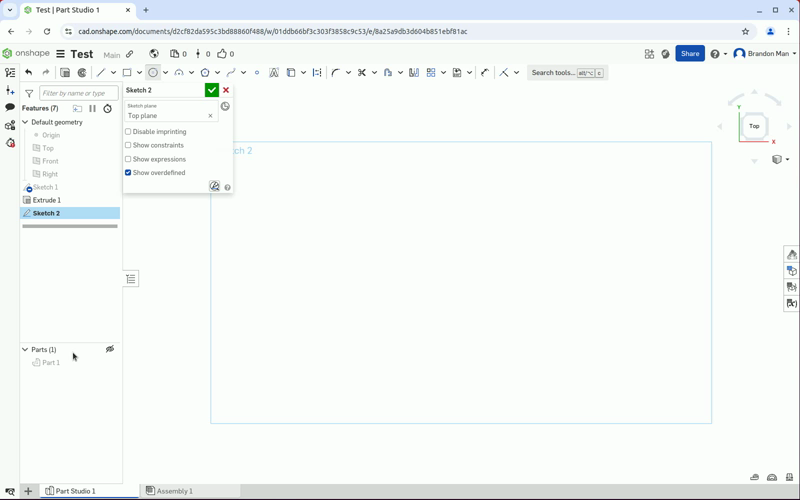
key_down(shift)
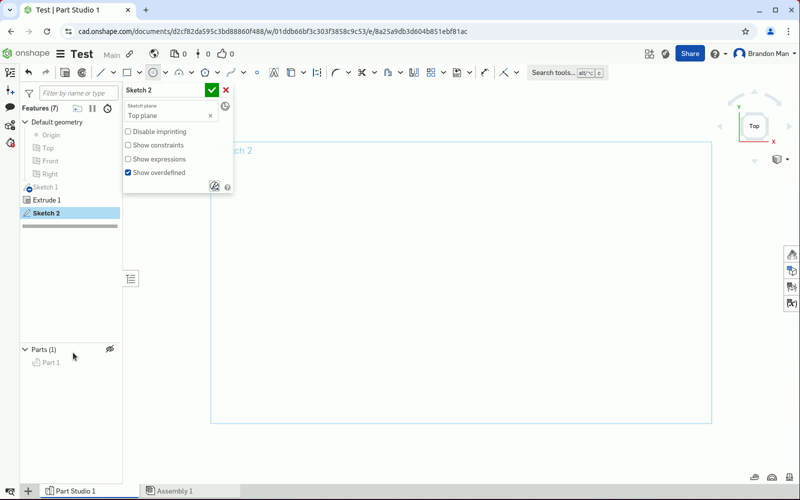
mouse_move(461, 339)
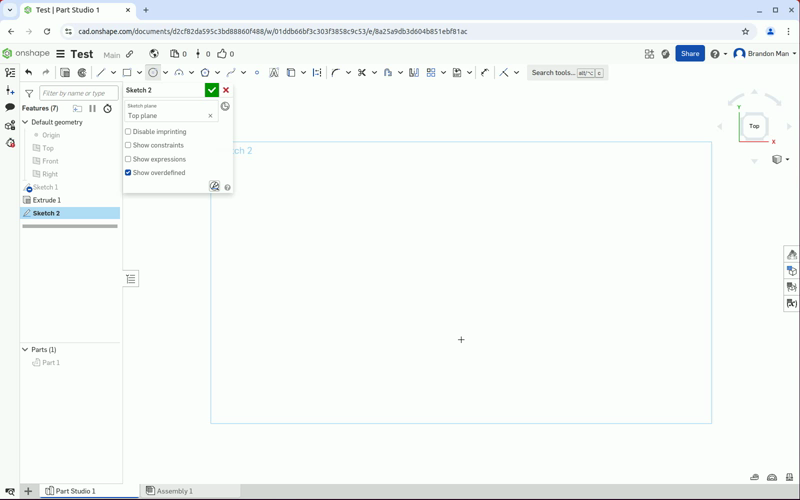
click(461, 339)
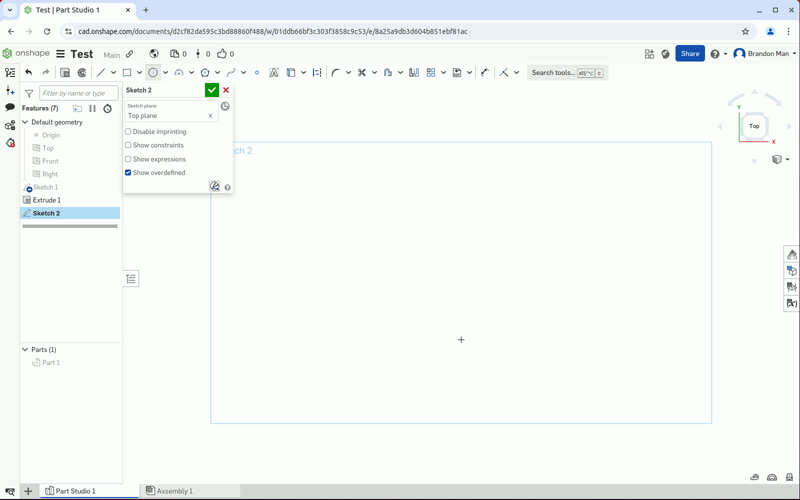
key_up(shift)
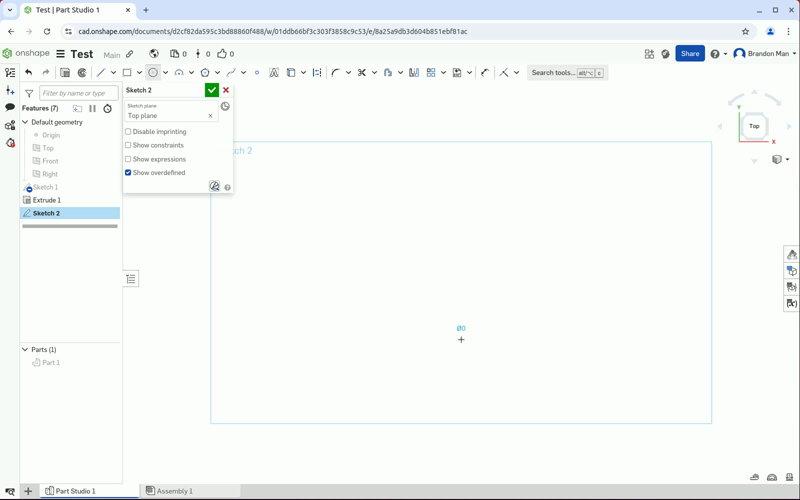
mouse_move(463, 339)
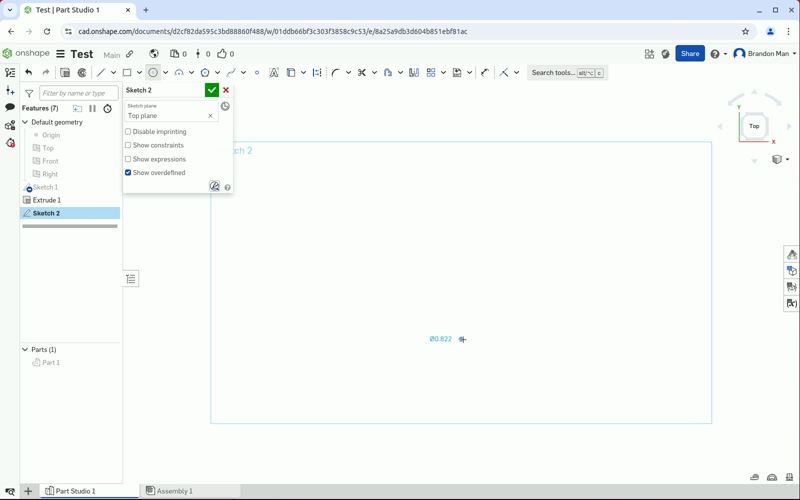
scroll(6)
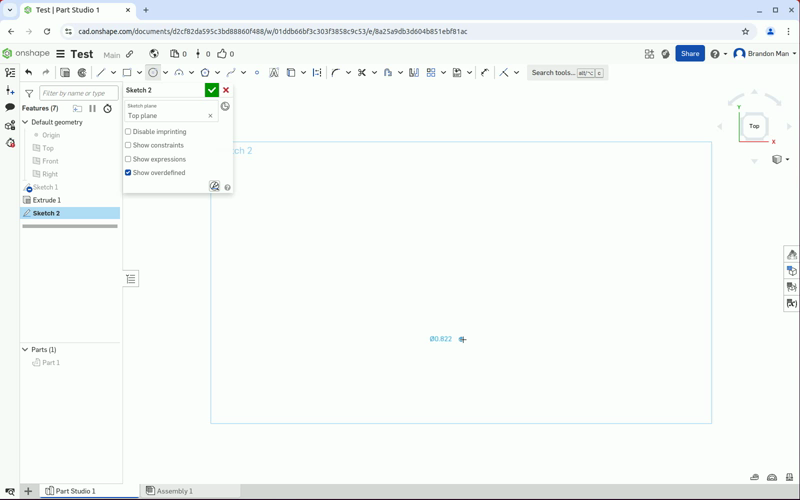
scroll(6)
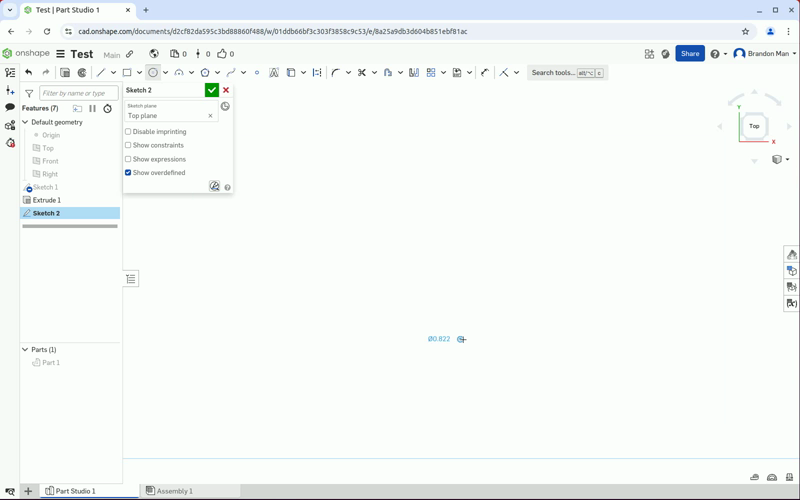
scroll(6)
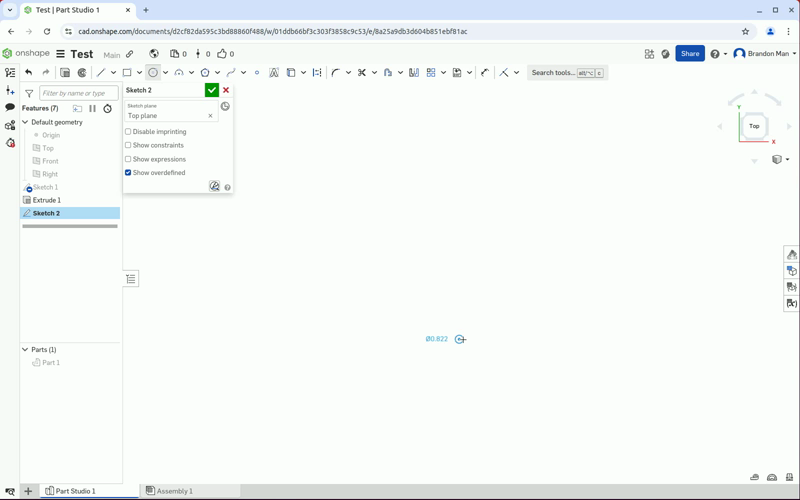
scroll(6)
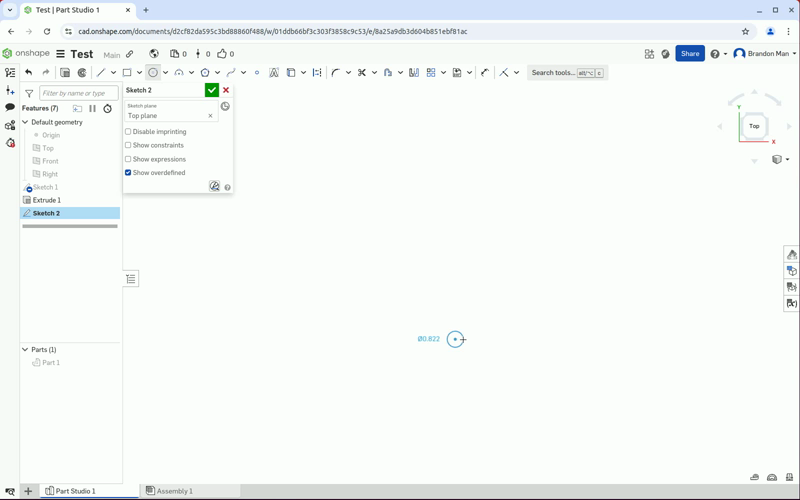
scroll(6)
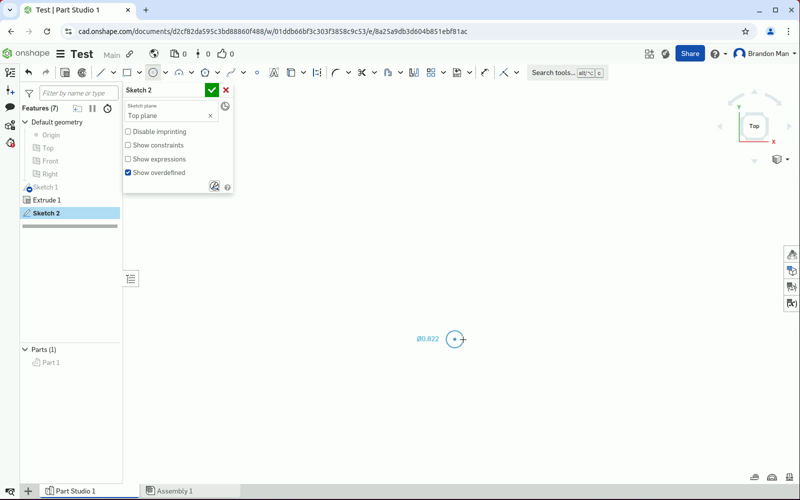
scroll(6)
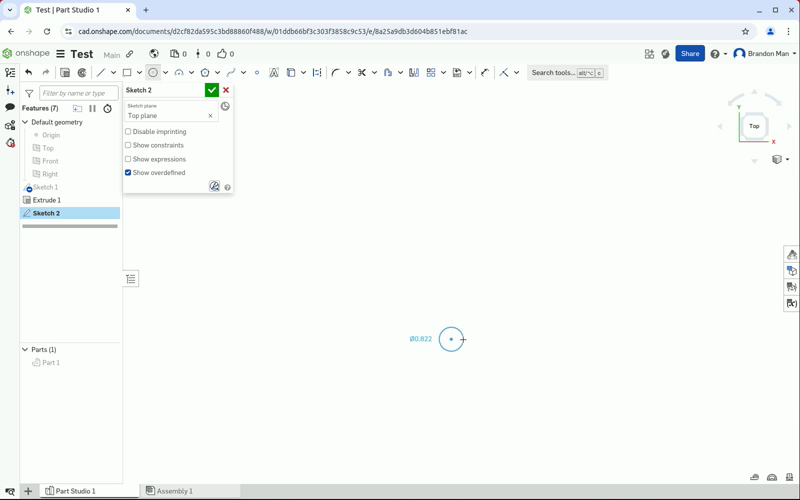
scroll(6)
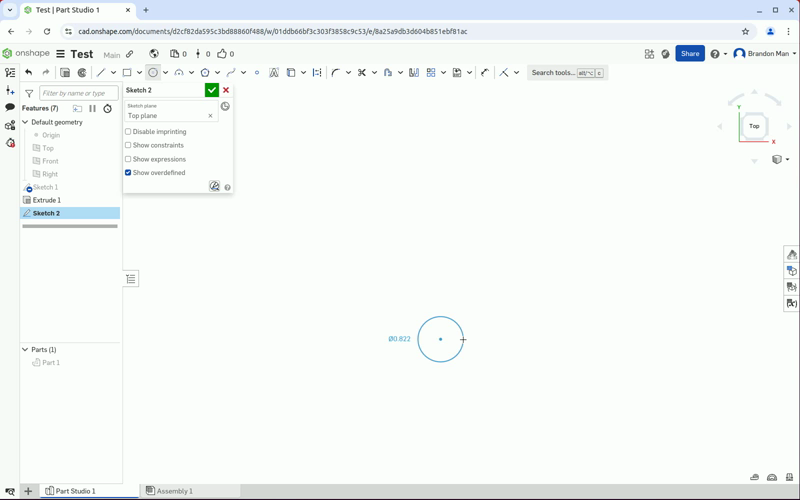
click(463, 339)
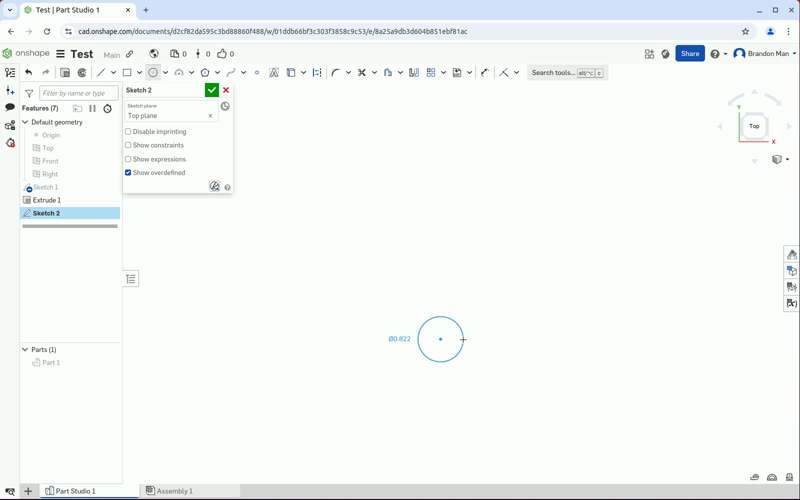
scroll(-6)
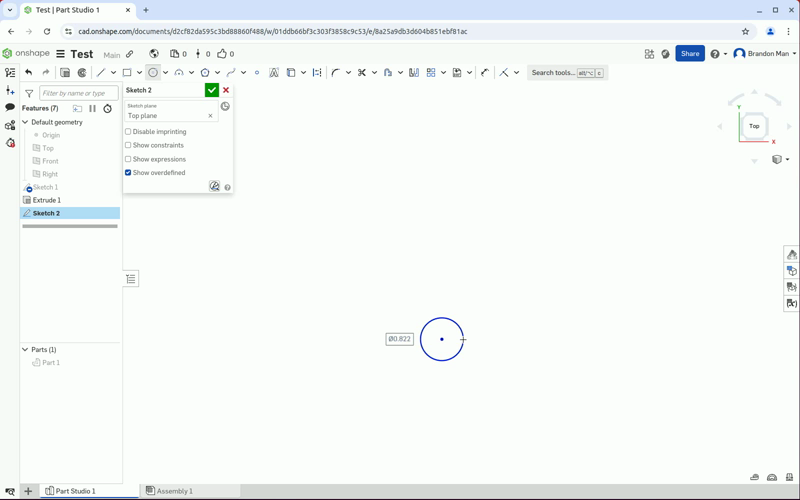
scroll(-6)
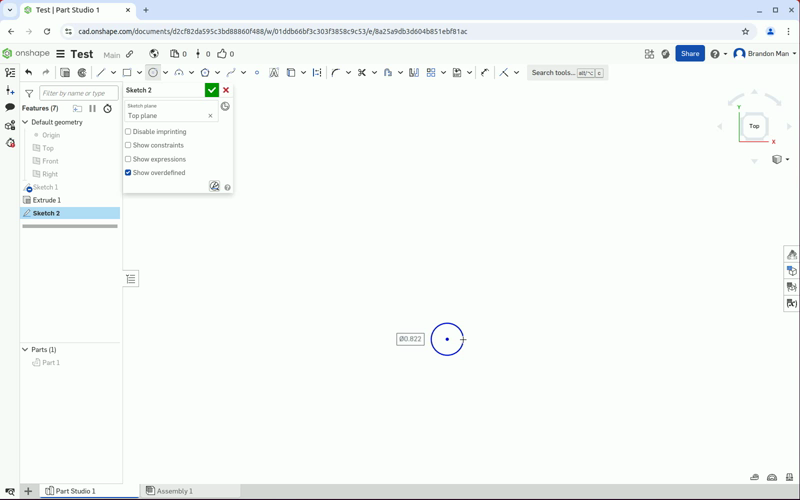
scroll(-6)
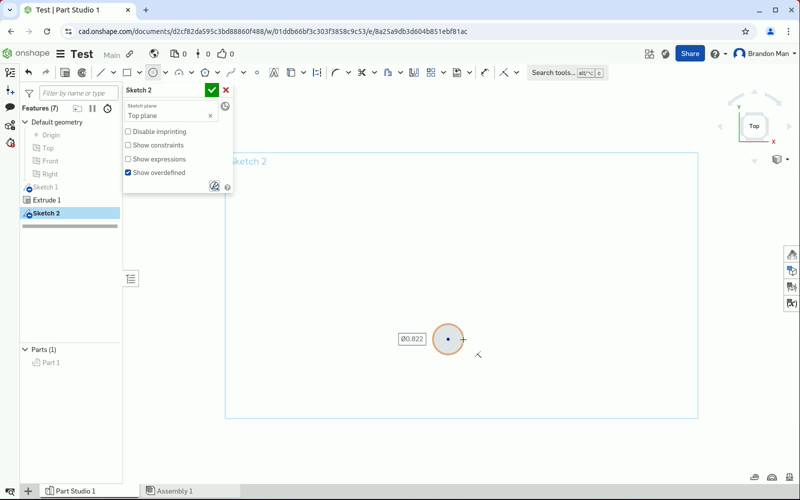
scroll(-6)
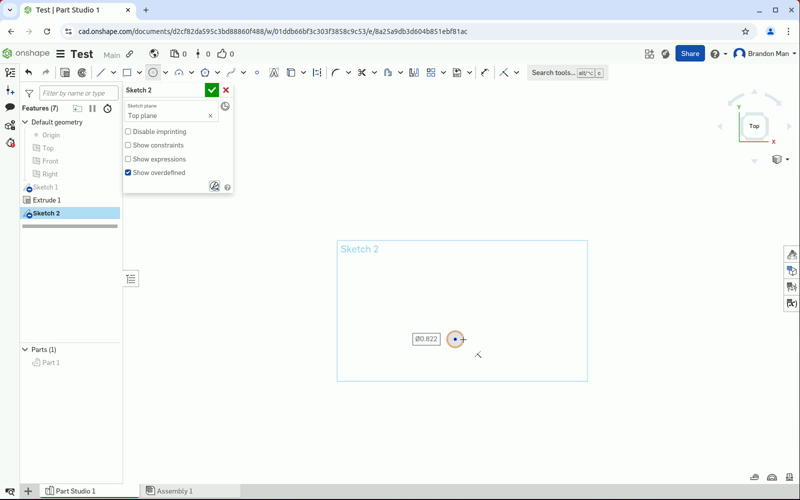
scroll(-6)
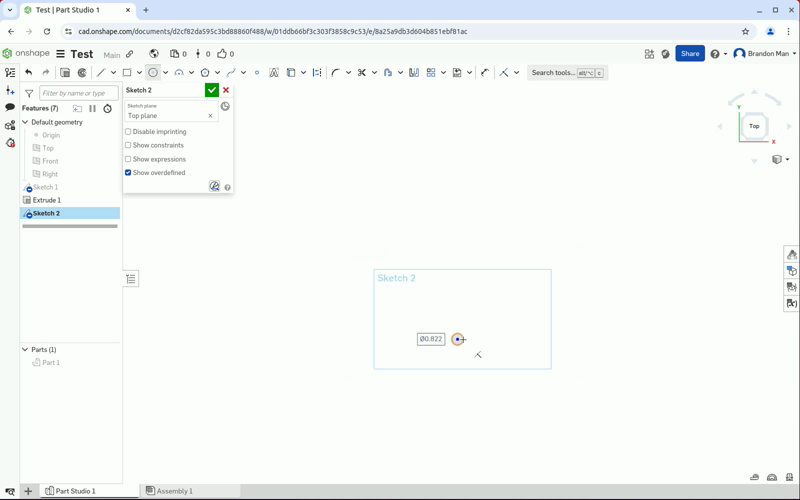
scroll(-6)
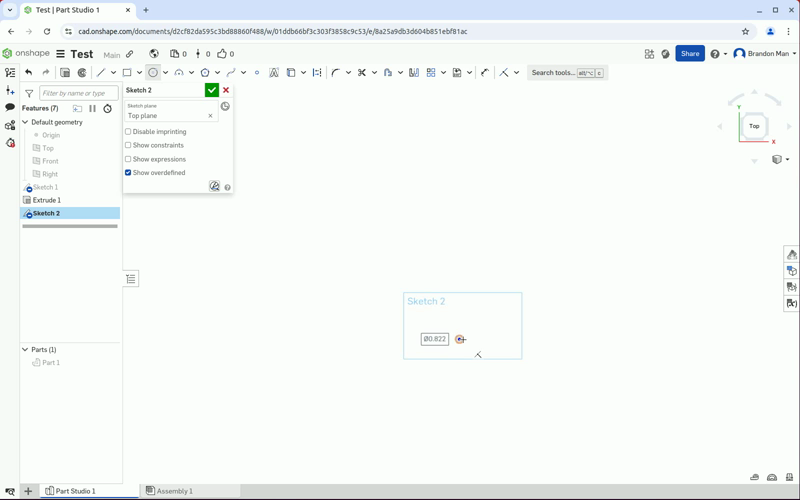
scroll(-6)
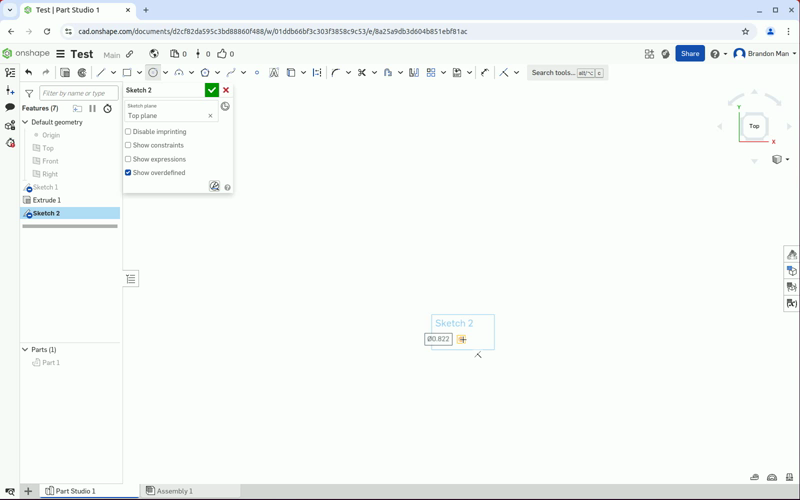
key(esc)
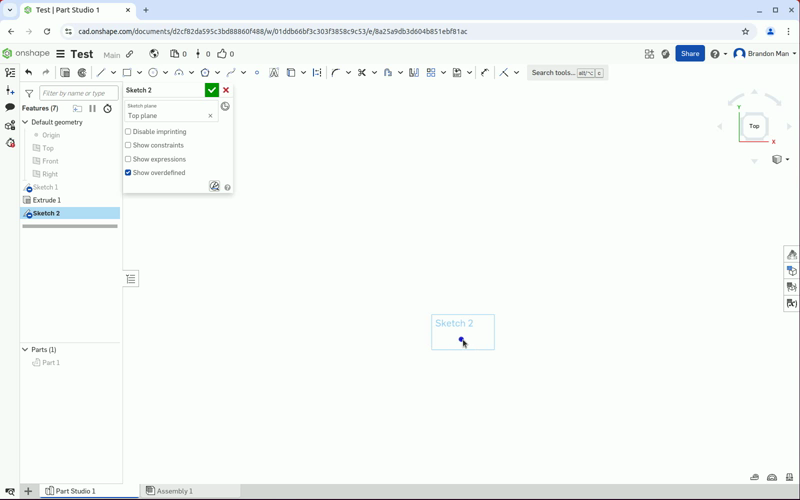
mouse_move(461, 338)
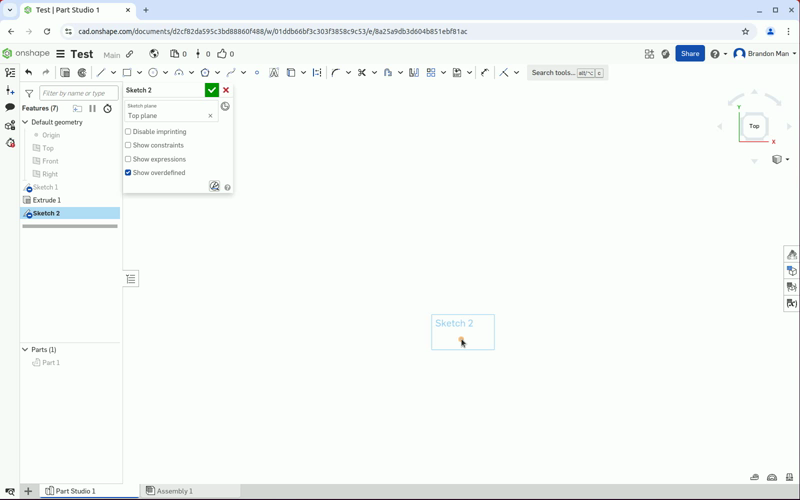
scroll(6)
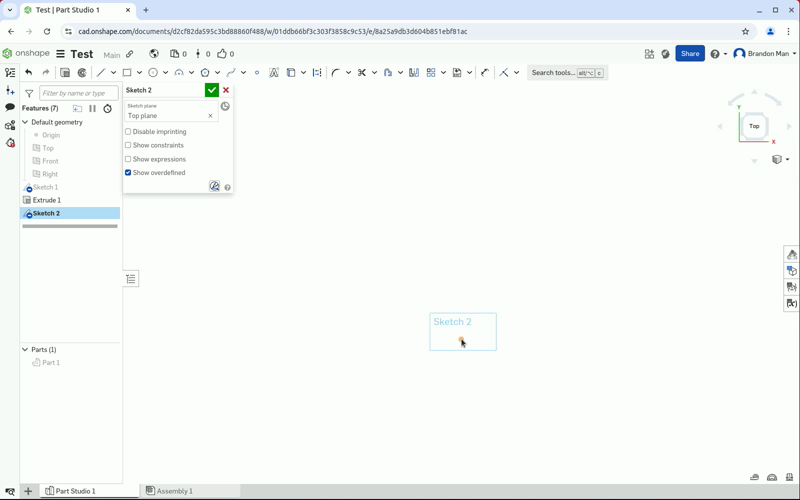
scroll(6)
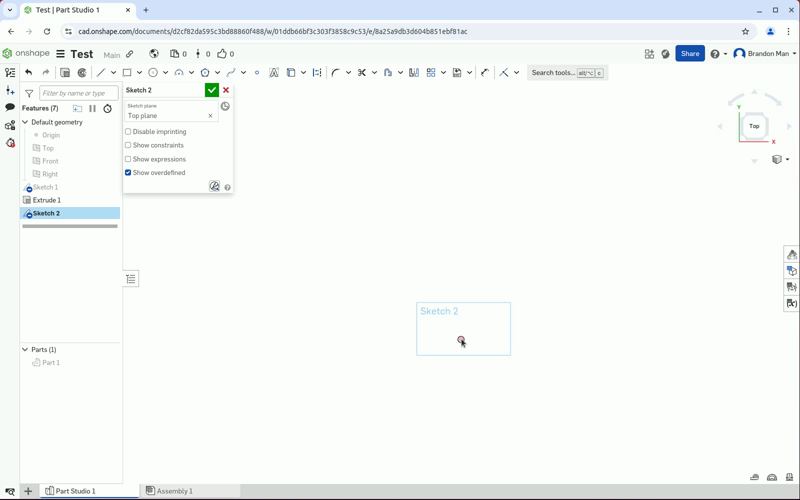
scroll(6)
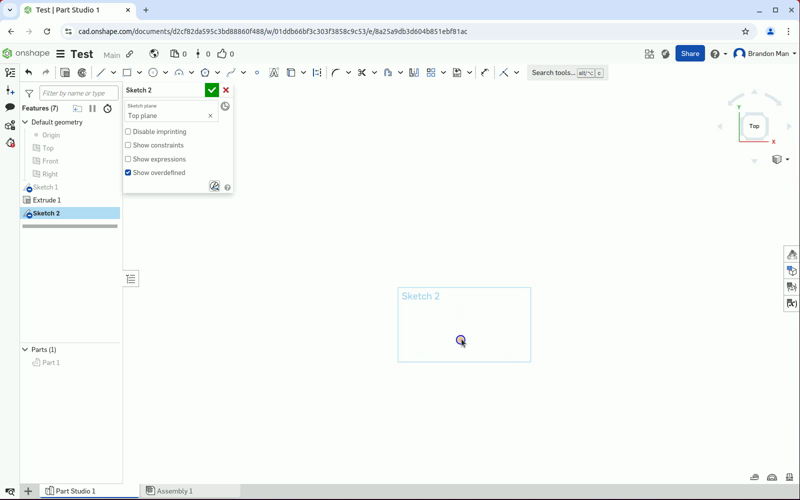
scroll(6)
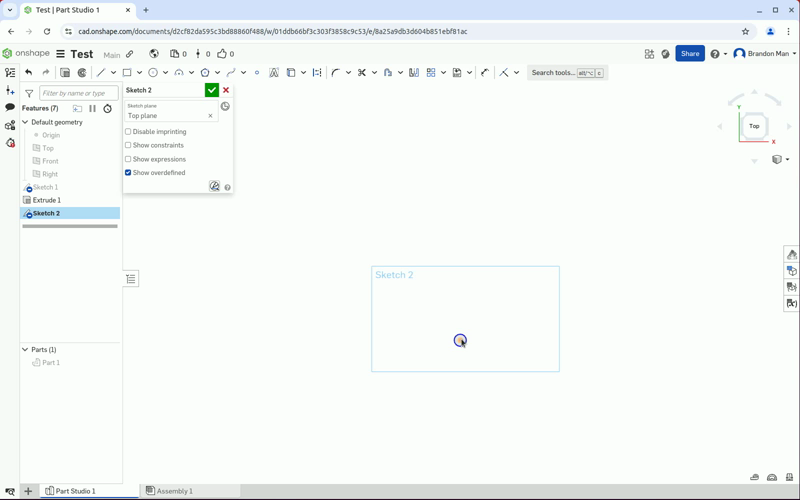
scroll(6)
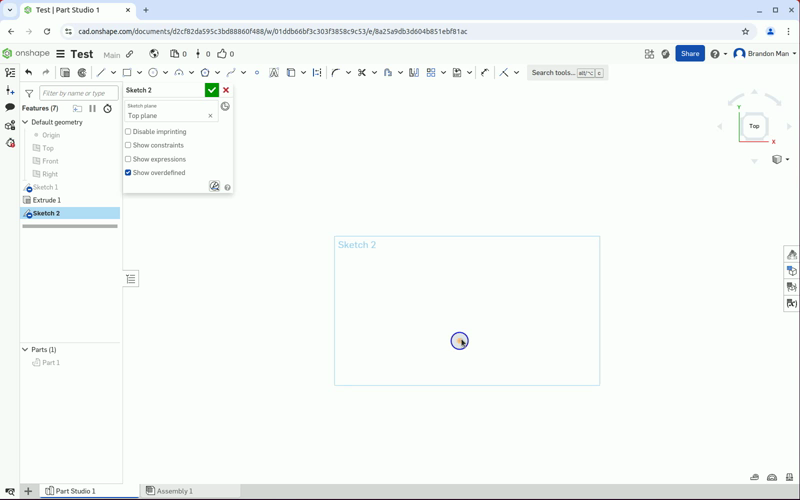
scroll(6)
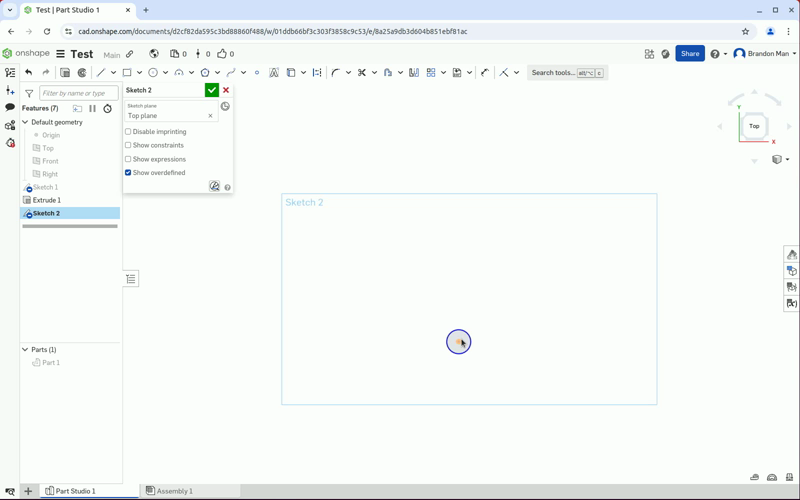
scroll(6)
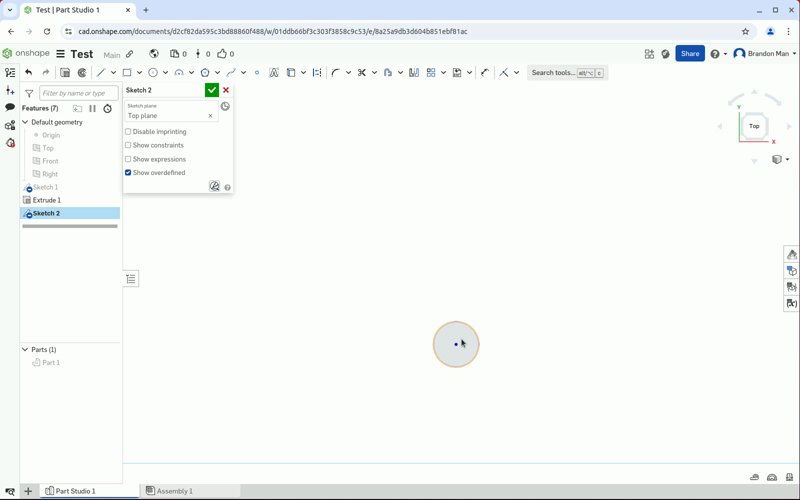
click(461, 338)
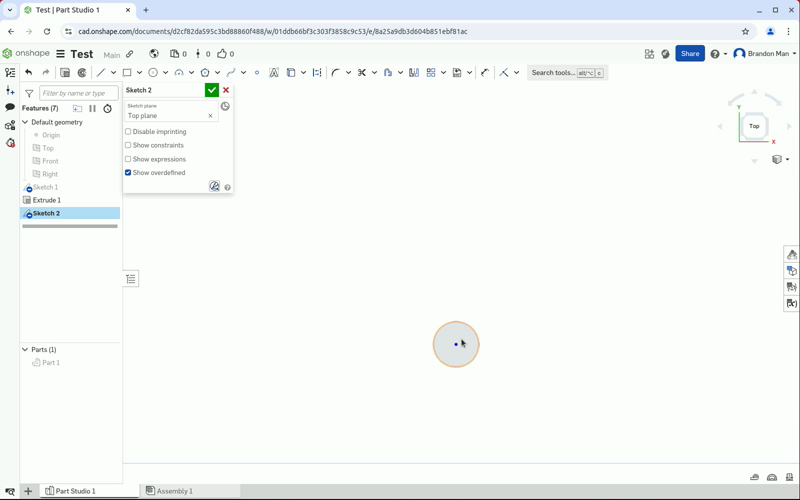
scroll(-6)
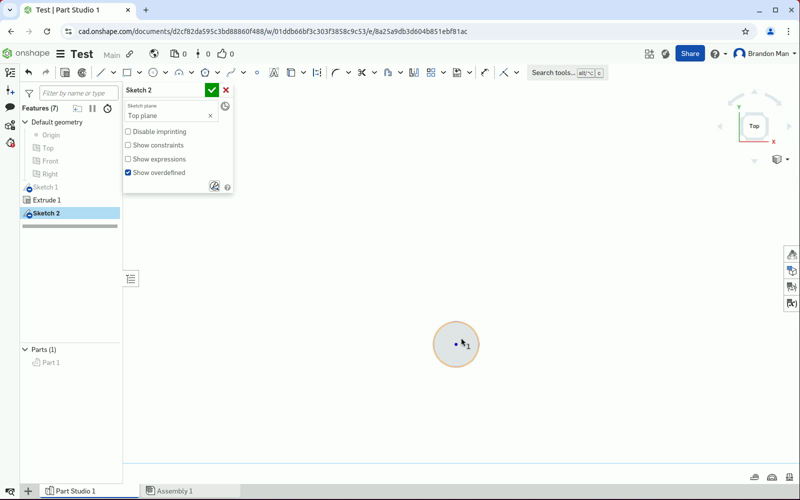
scroll(-6)
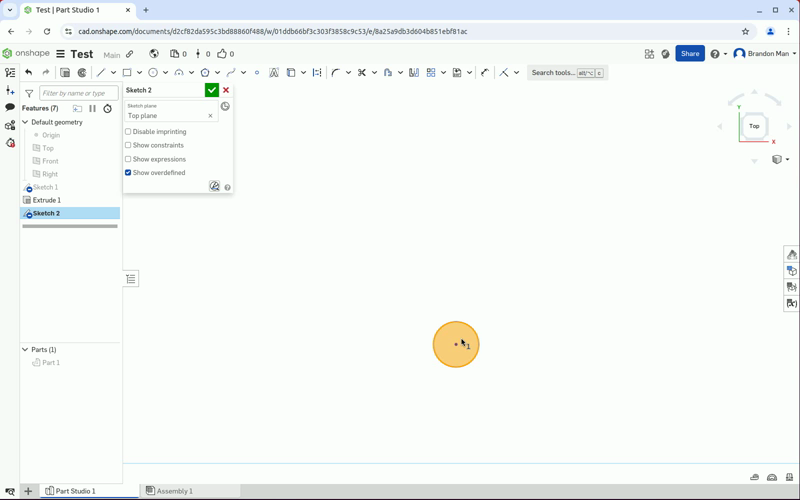
scroll(-6)
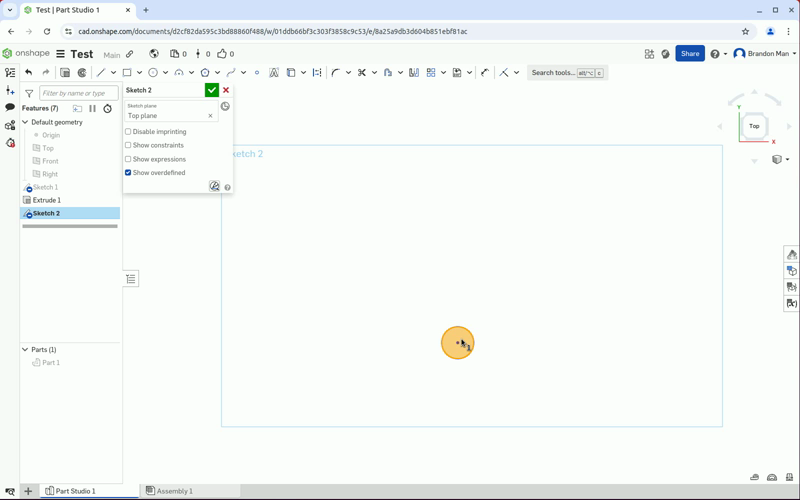
scroll(-6)
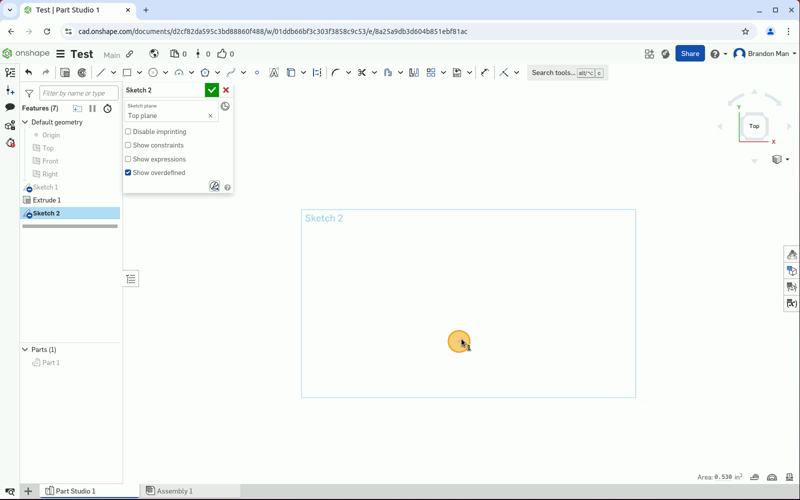
scroll(-6)
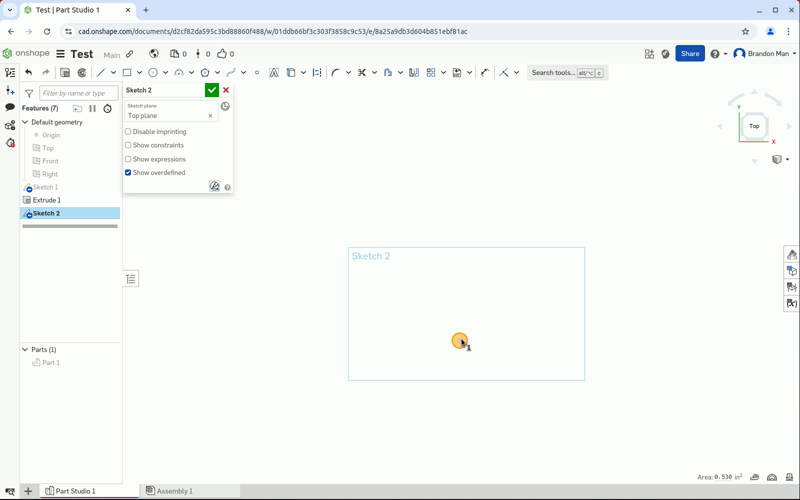
scroll(-6)
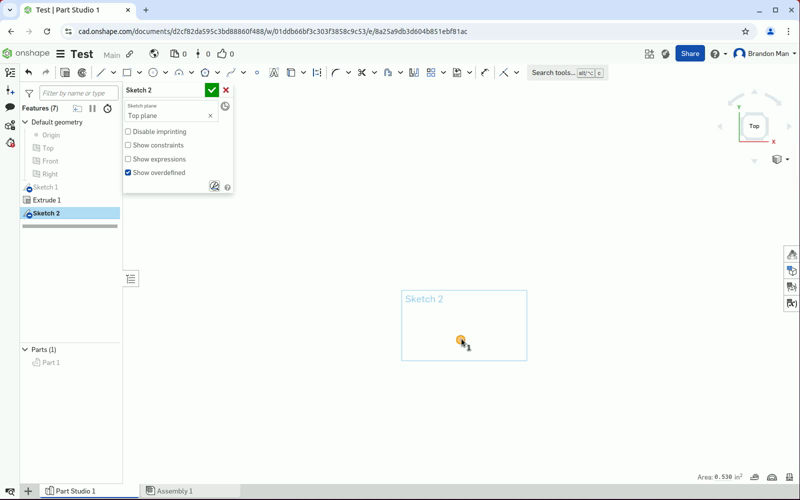
scroll(-6)
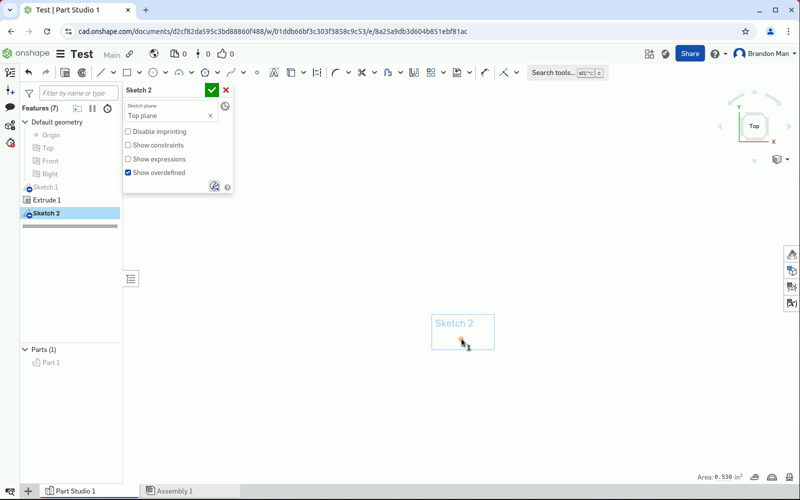
mouse_move(73, 352)
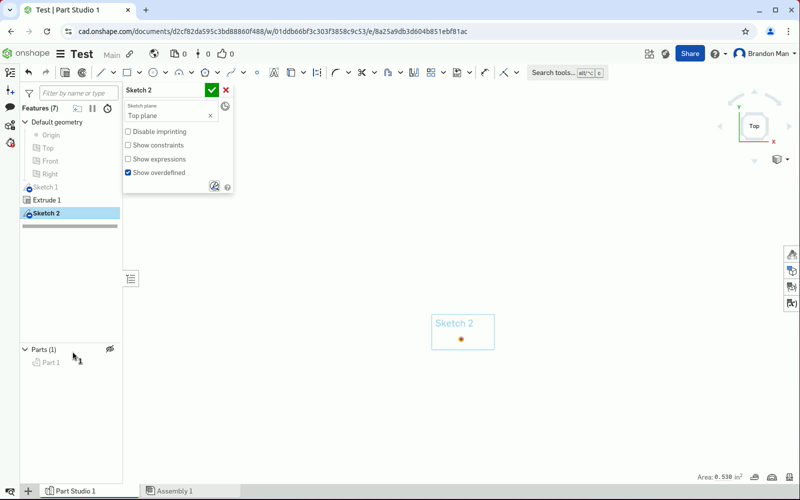
key(shift+y)
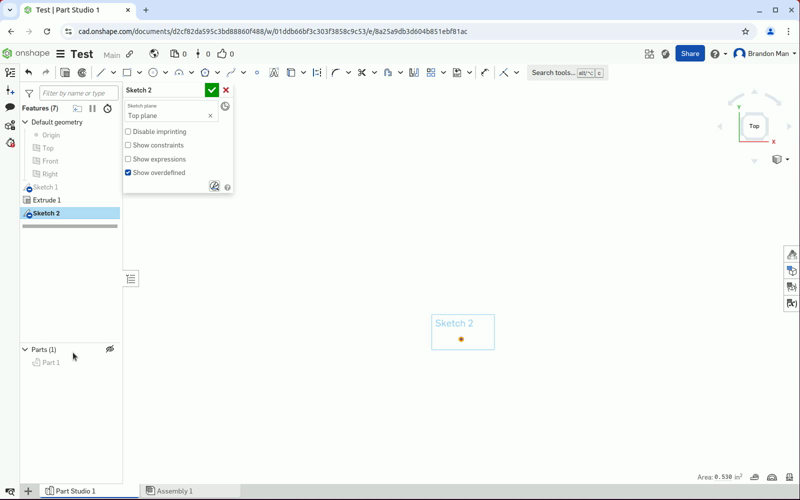
key(shift+e)
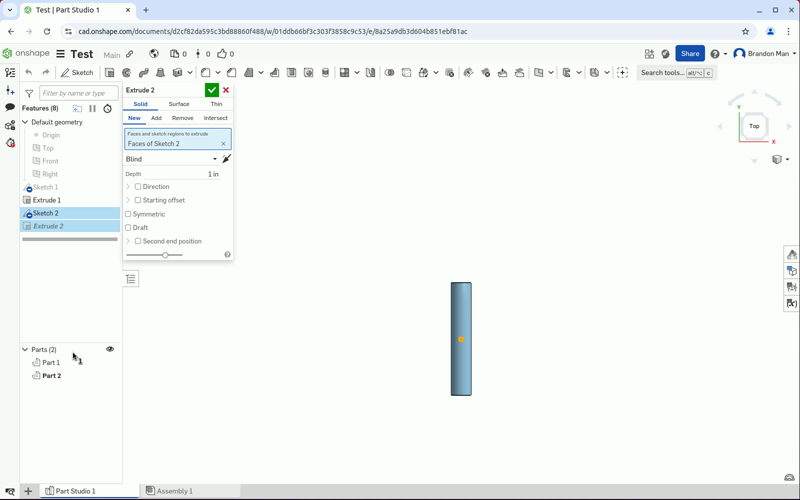
mouse_move(143, 106)
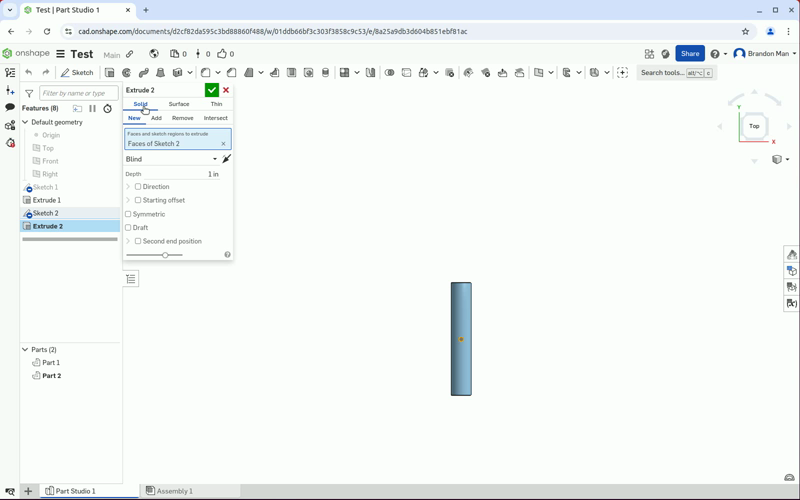
click(143, 106)
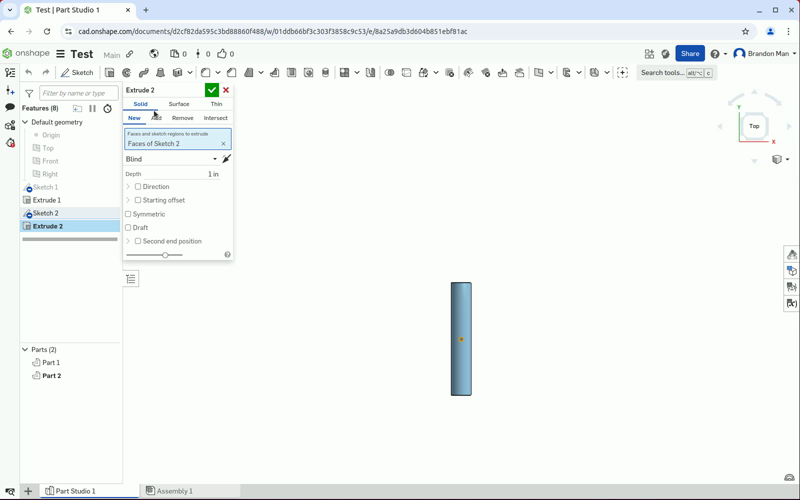
mouse_move(186, 120)
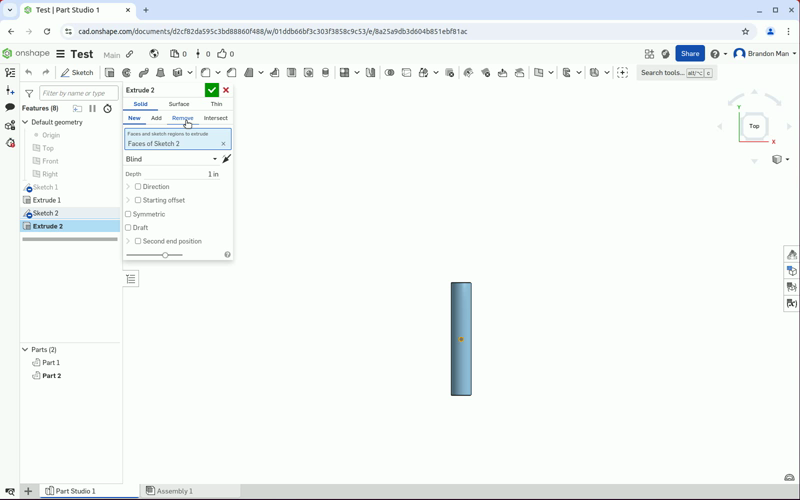
click(186, 120)
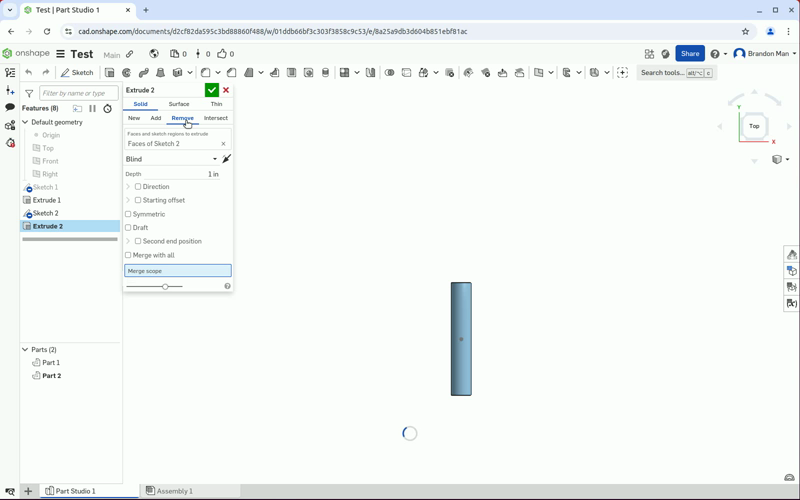
key(tab, 4)
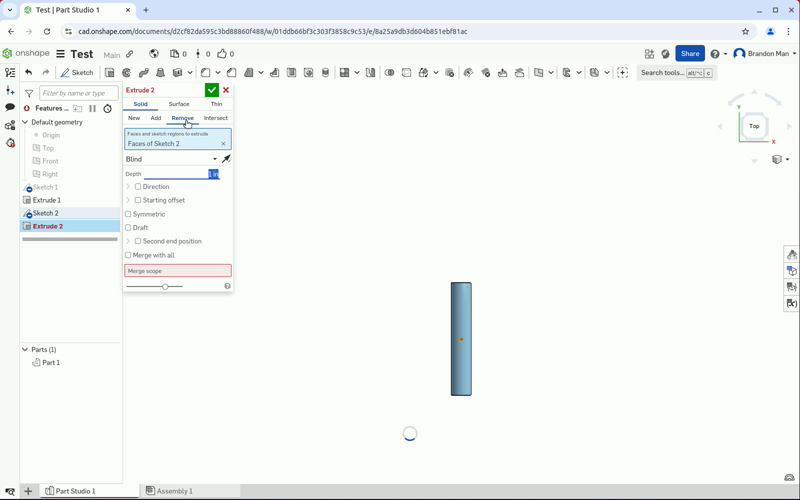
text(2.889)
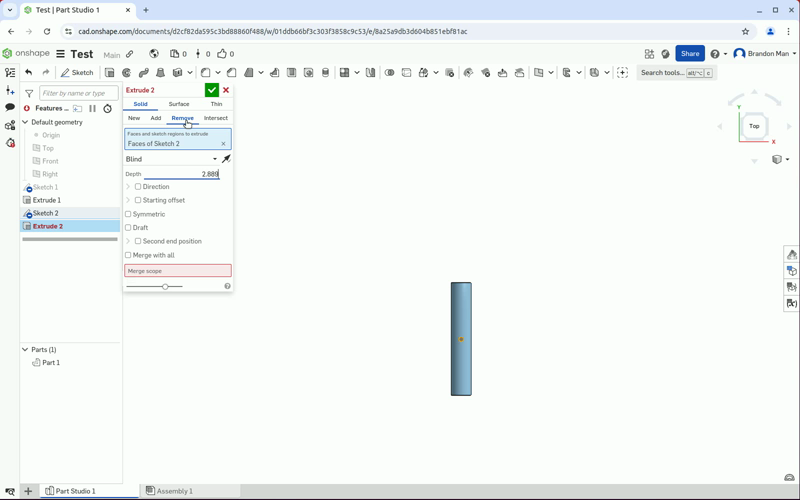
key(tab, 3)
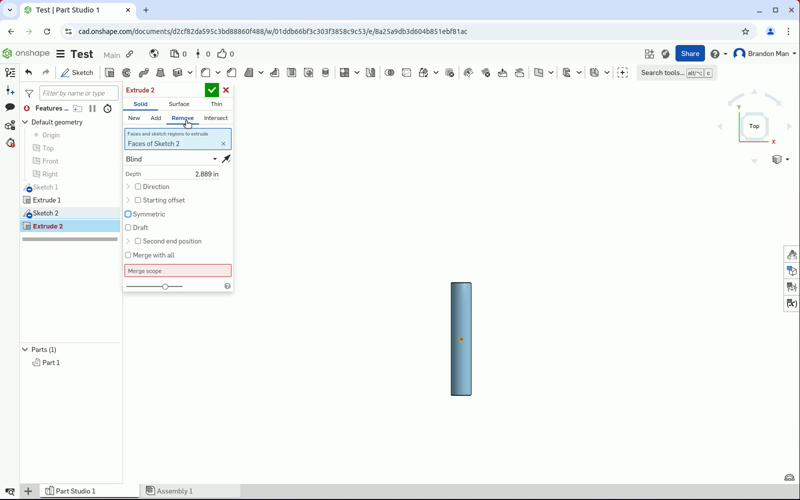
key(tab, 2)
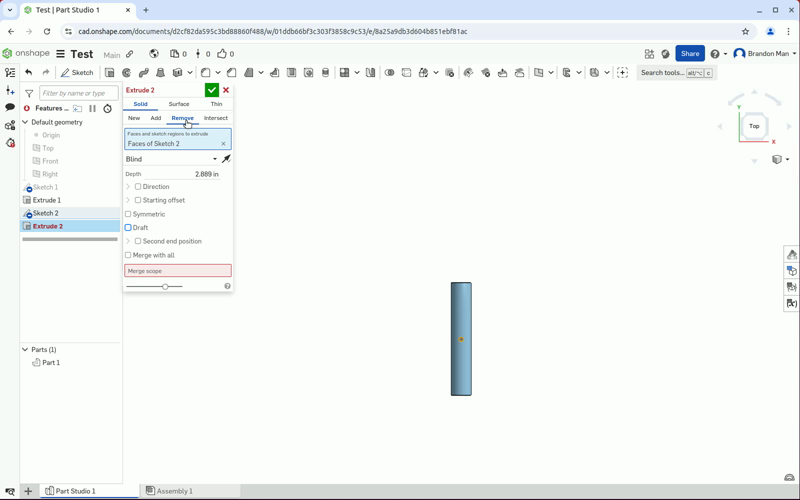
key(space)
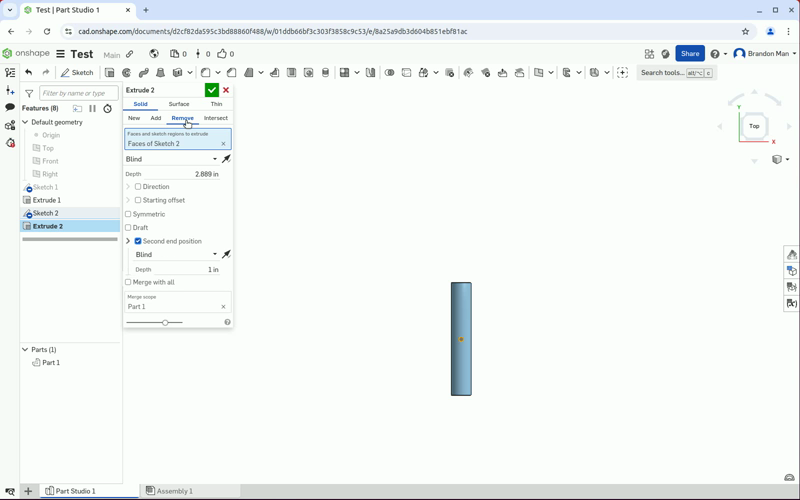
key(tab, 3)
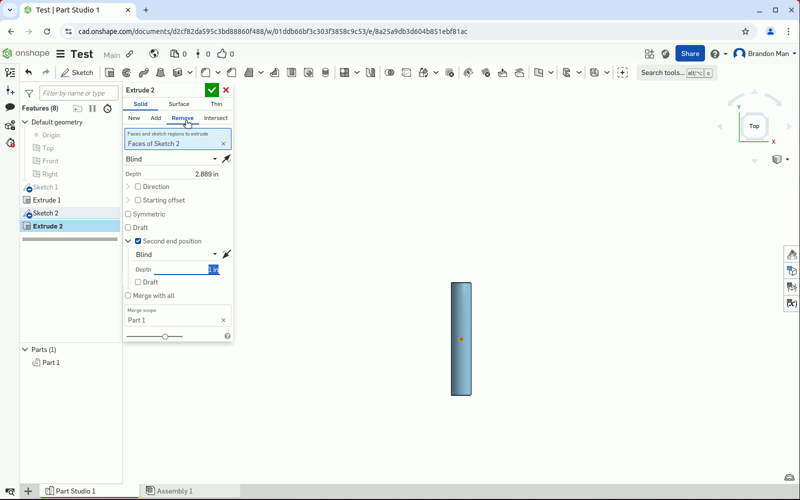
text(2.889)
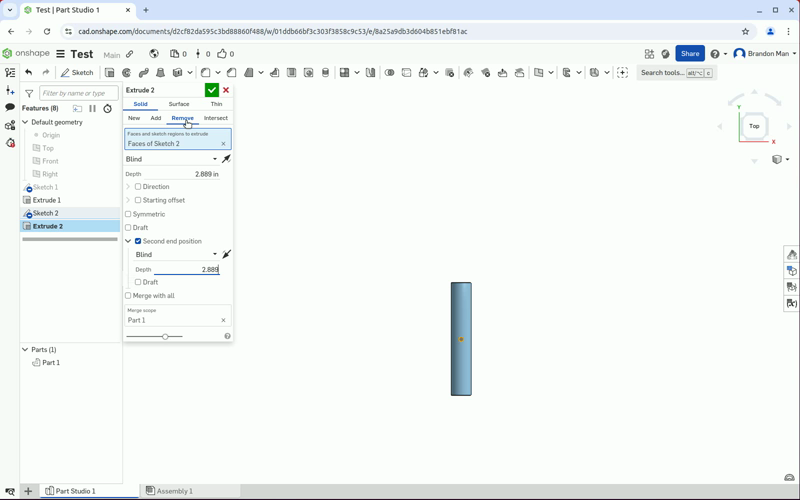
key(tab, 2)
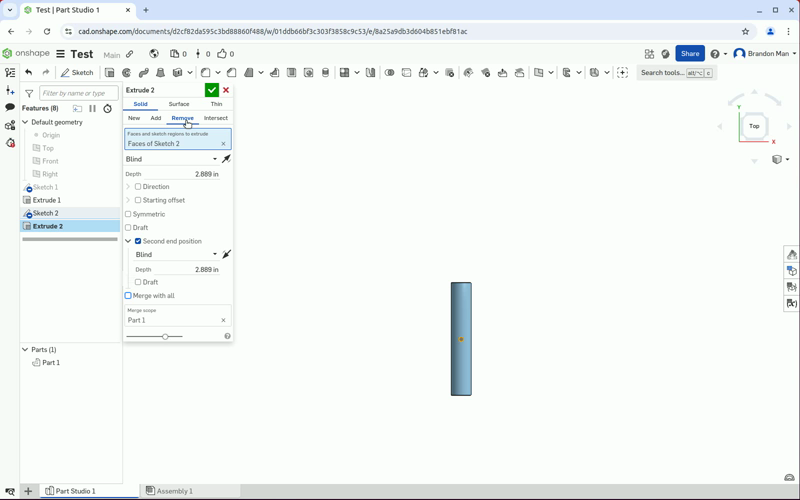
key(space)
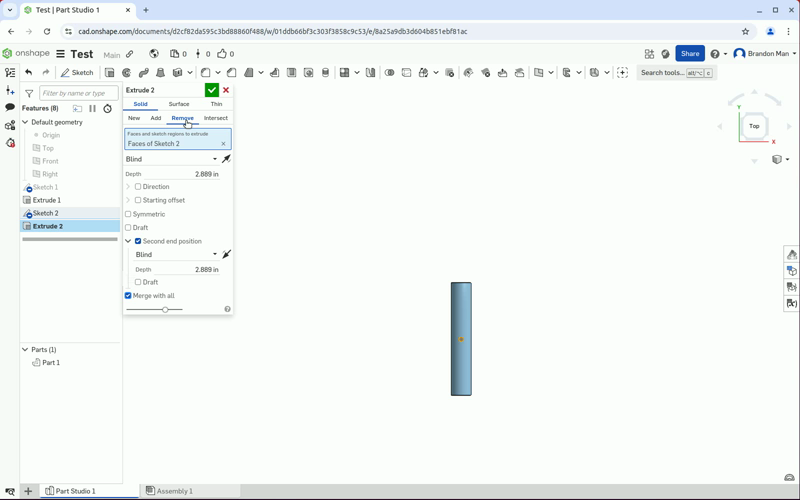
key(enter)
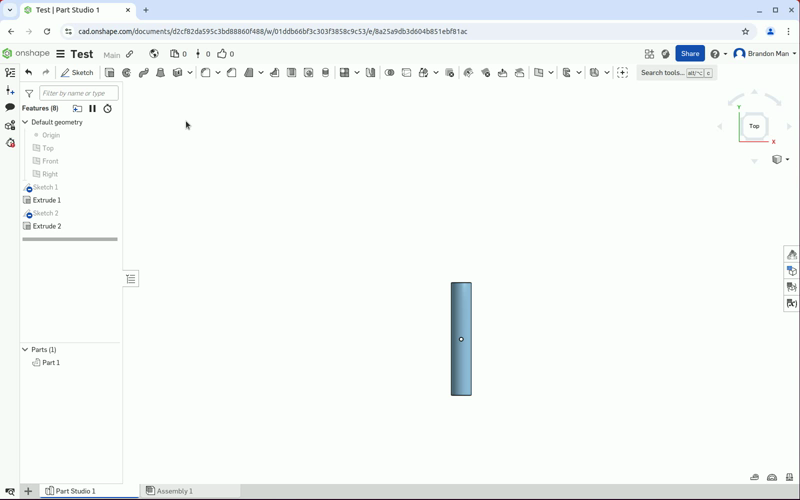
key(shift+h)
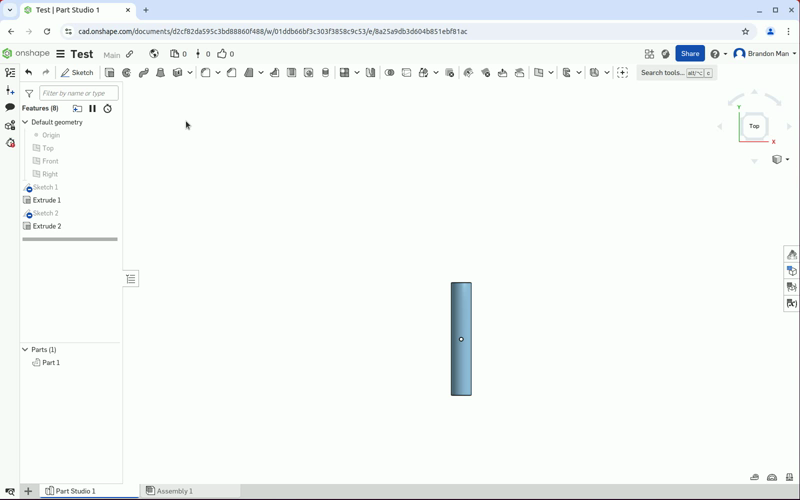
key(shift+h)
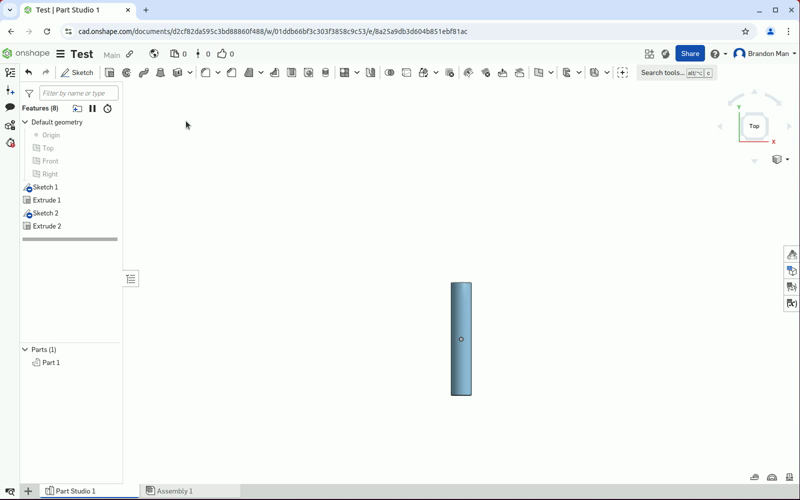
key(shift+7)
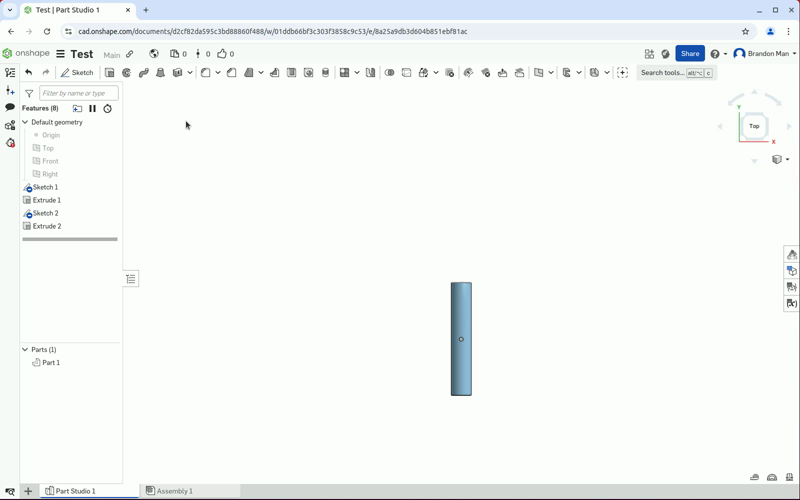
key(up, 3)
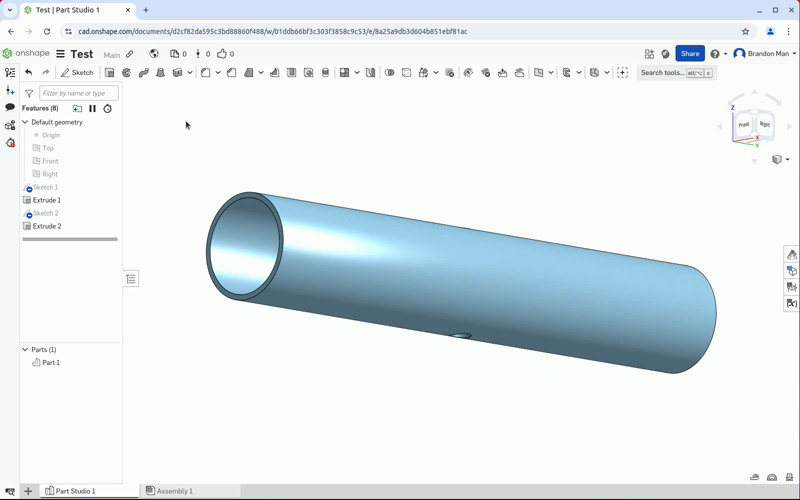
key(left, 3)
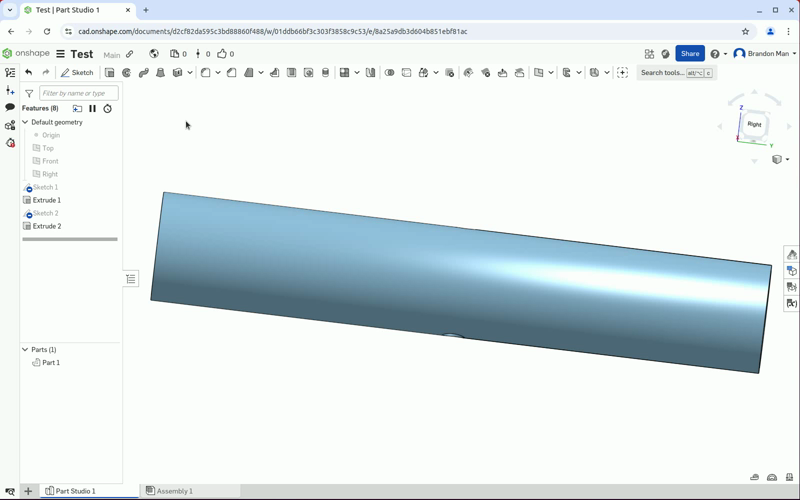
key(right, 3)
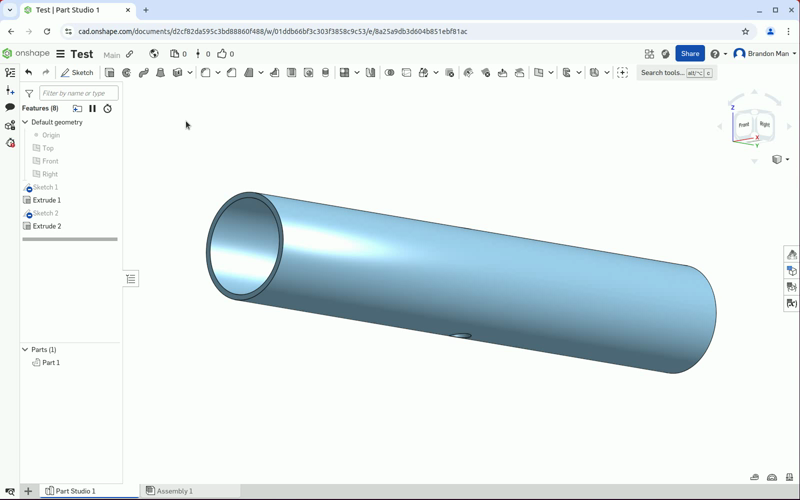
key(down, 3)
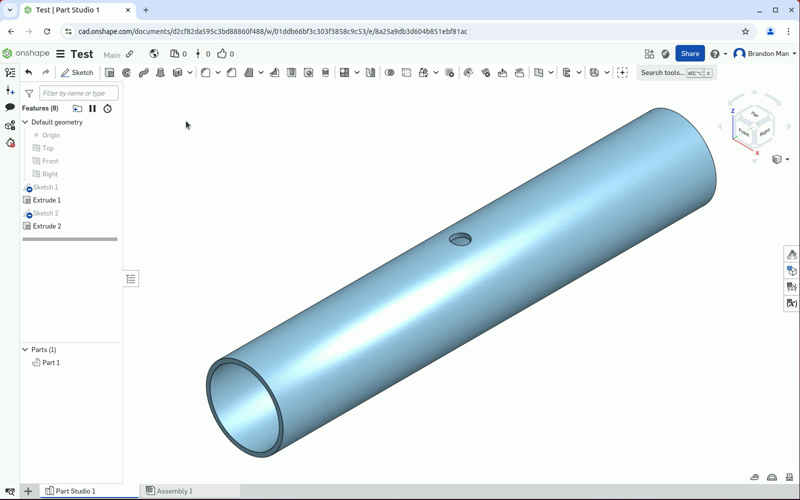
mouse_move(73, 189)
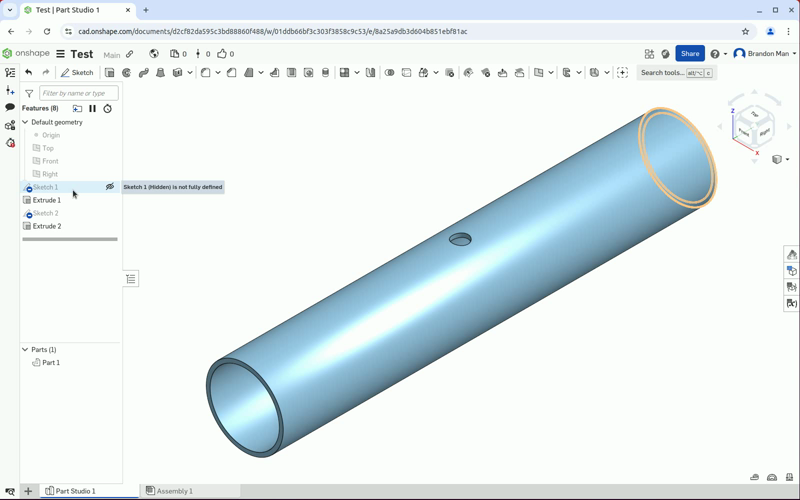
click(73, 189)